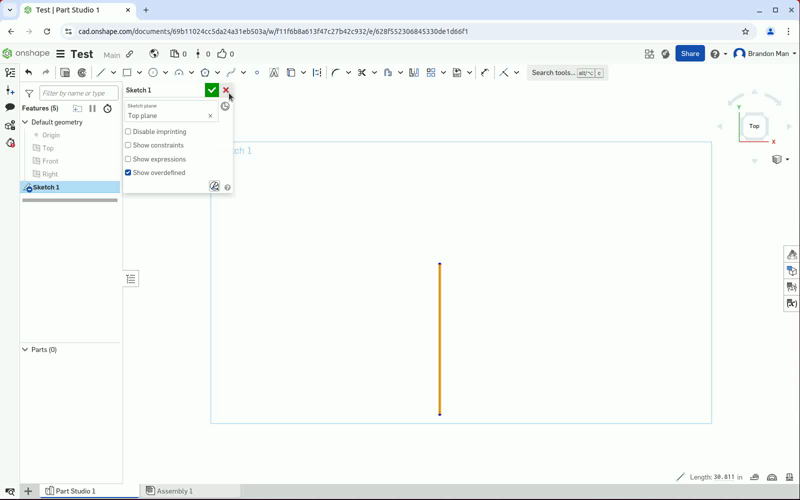
key(shift+h)
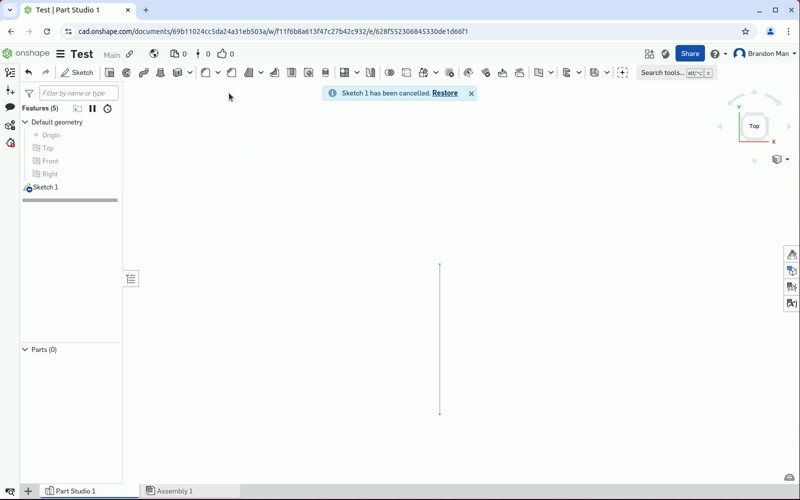
key(shift+s)
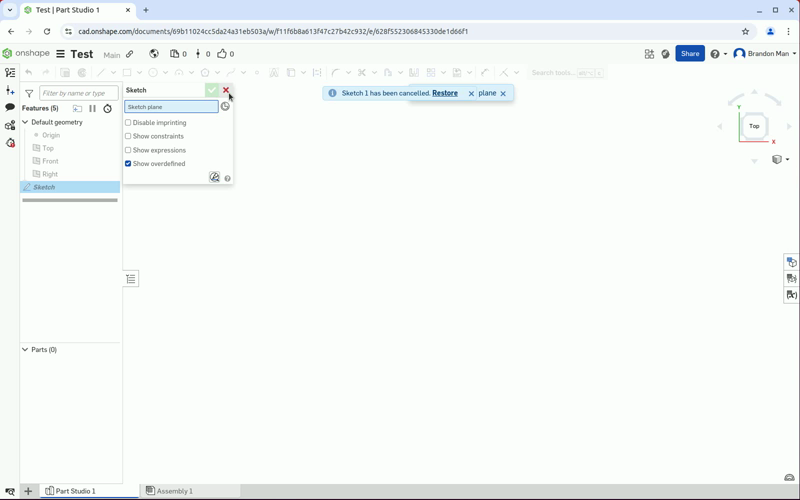
mouse_move(73, 150)
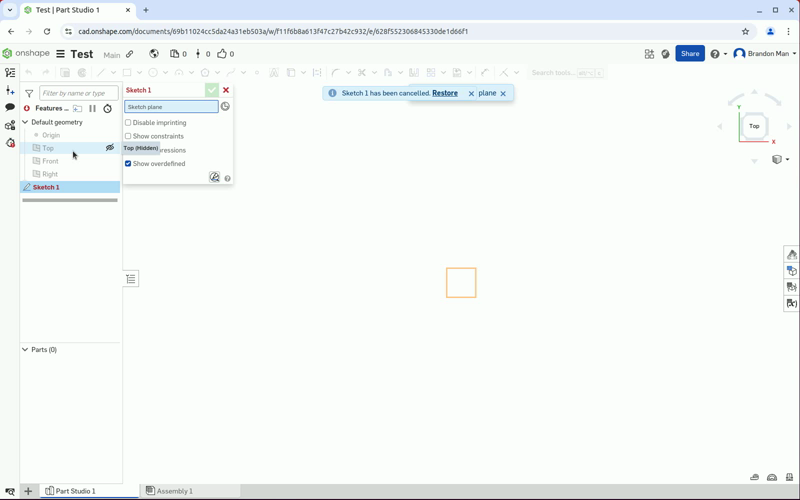
click(73, 150)
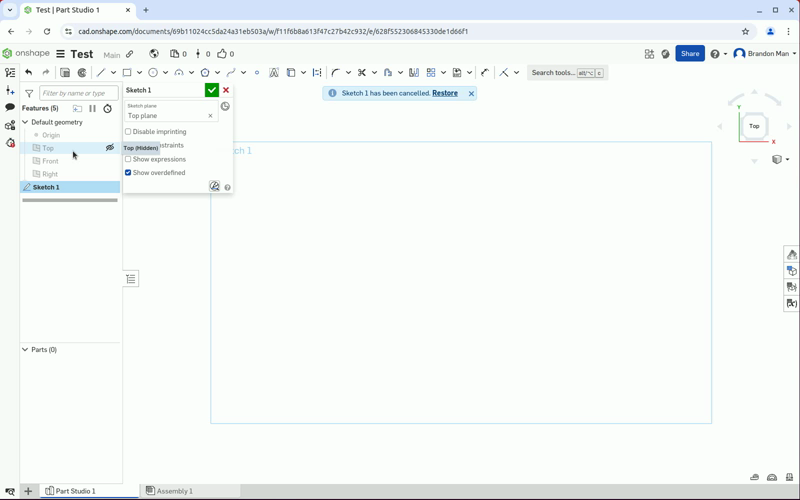
mouse_move(73, 352)
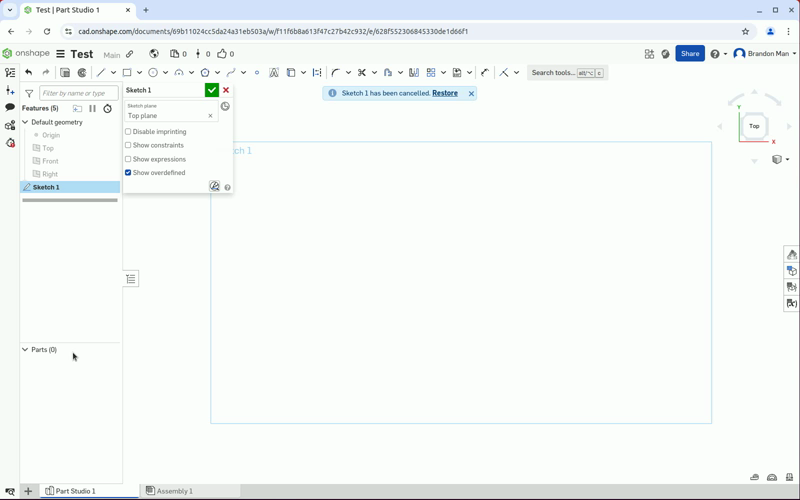
key(y)
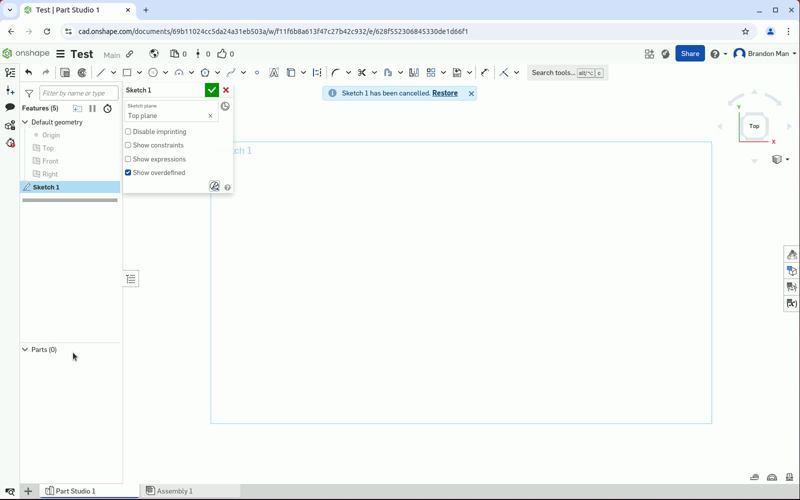
key(c)
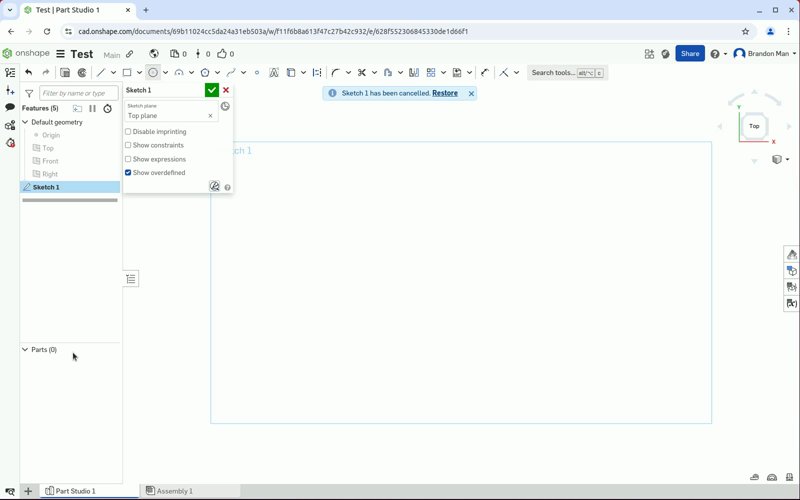
key_down(shift)
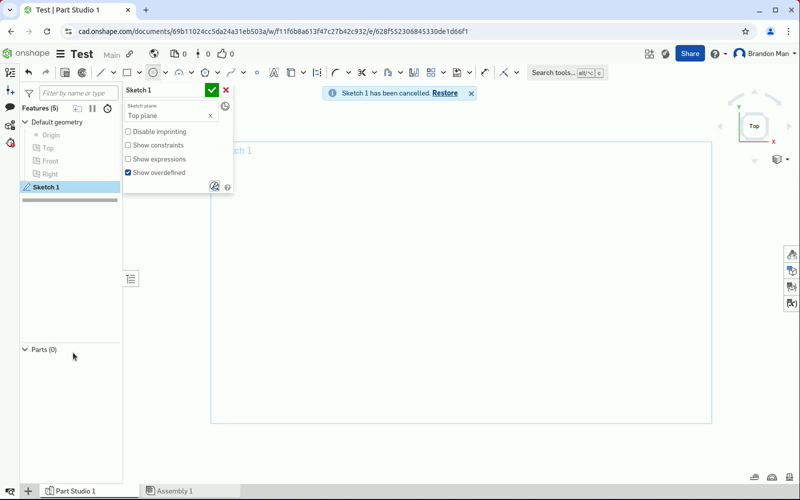
mouse_move(461, 282)
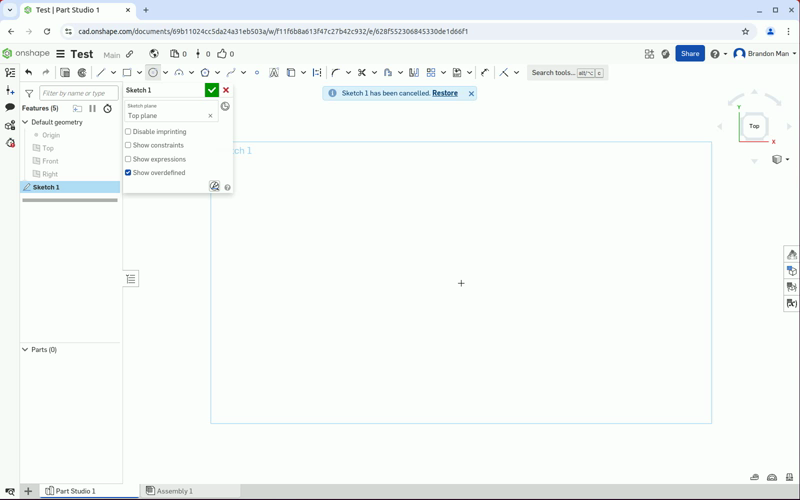
click(461, 282)
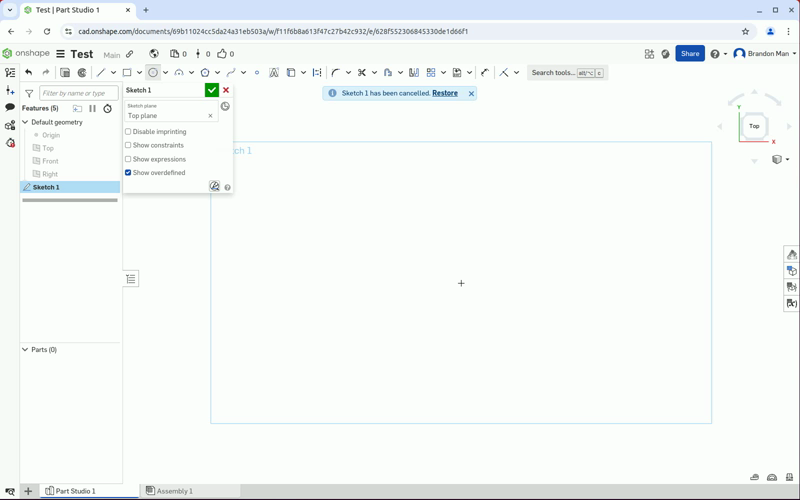
key_up(shift)
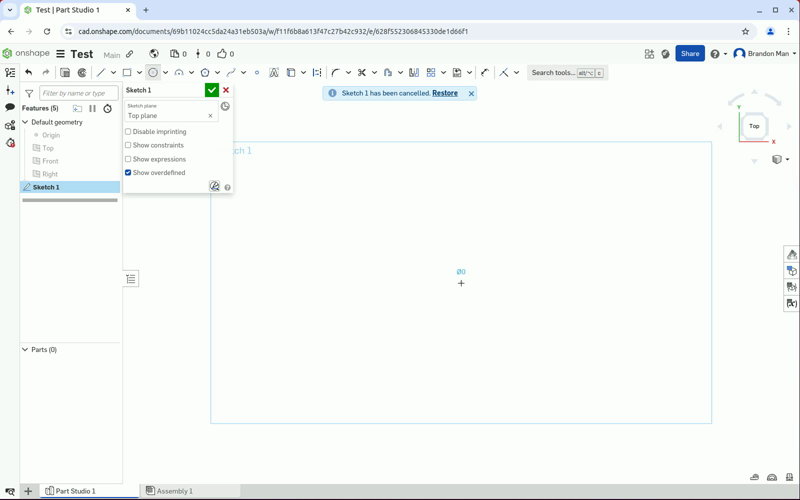
mouse_move(574, 282)
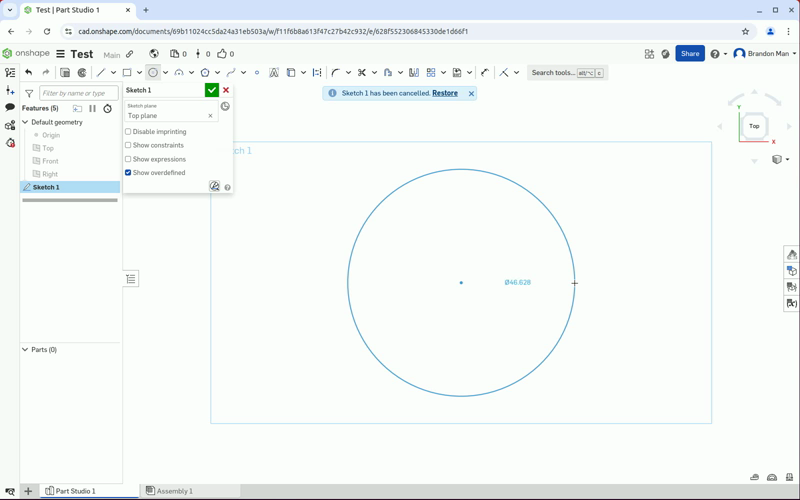
click(574, 282)
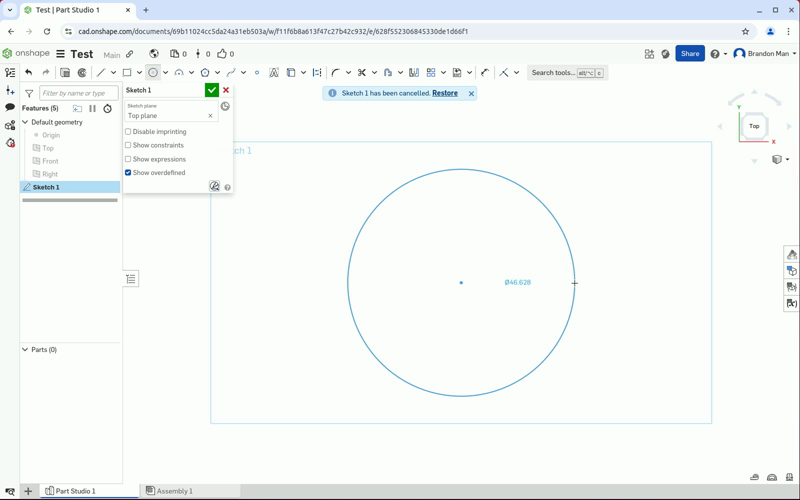
key(esc)
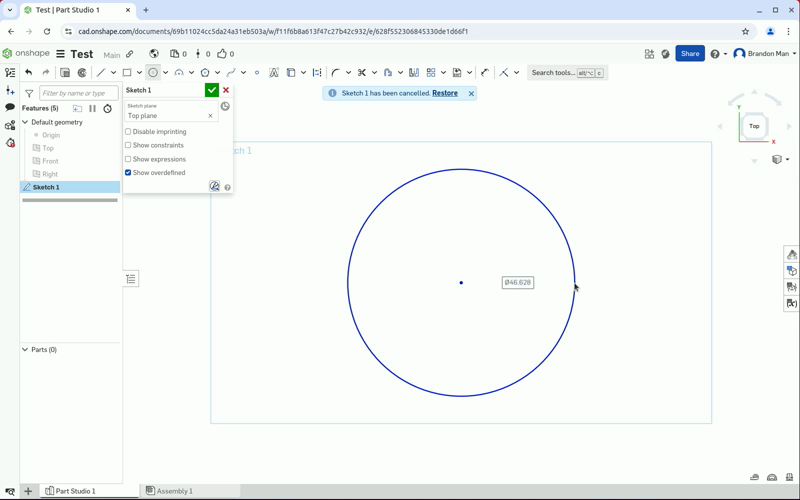
key(c)
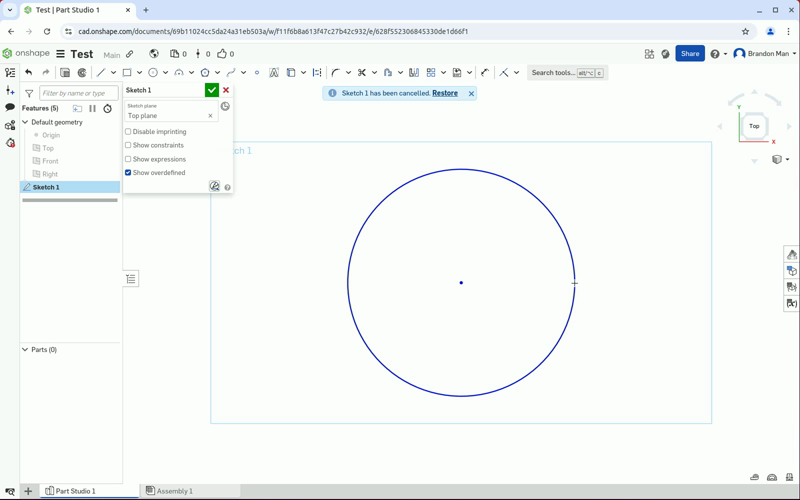
key_down(shift)
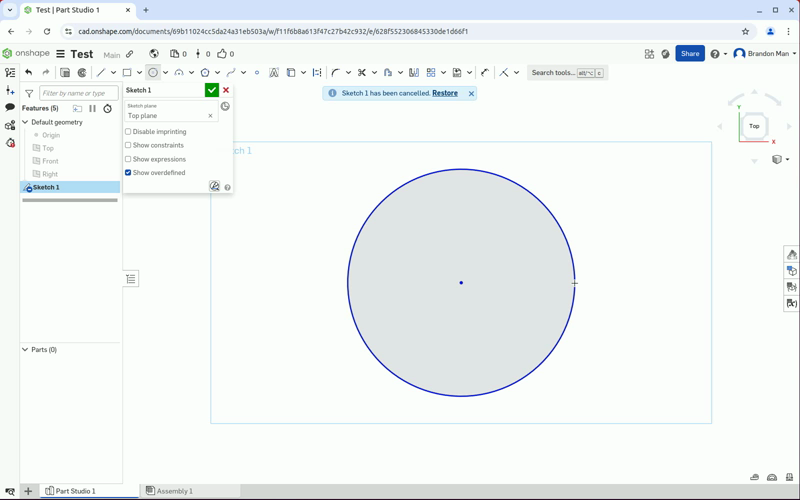
mouse_move(461, 282)
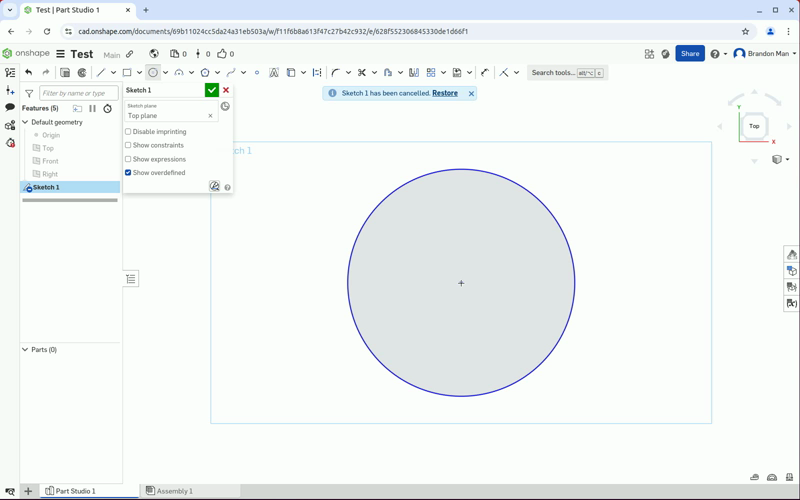
click(461, 282)
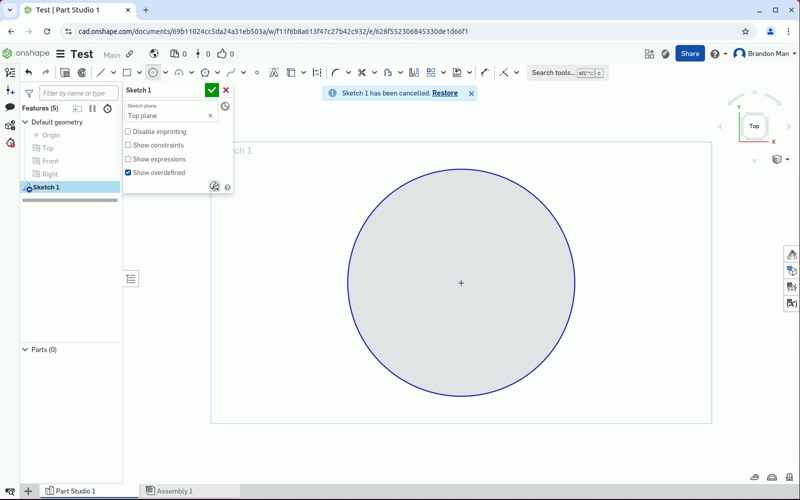
key_up(shift)
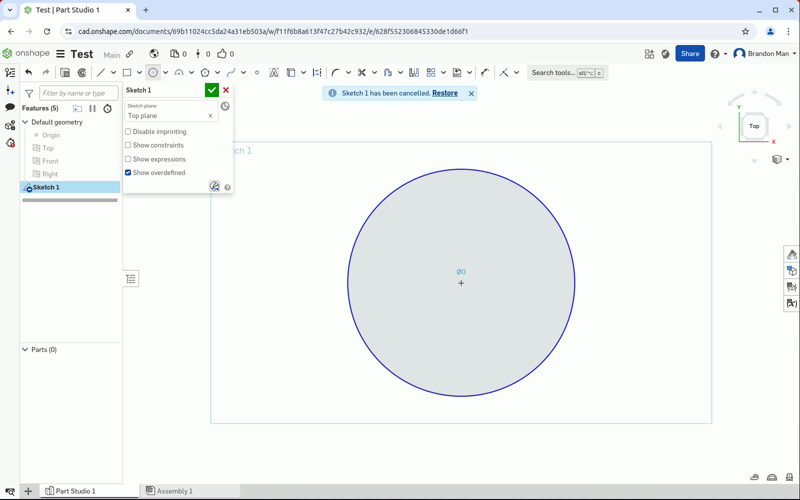
mouse_move(550, 282)
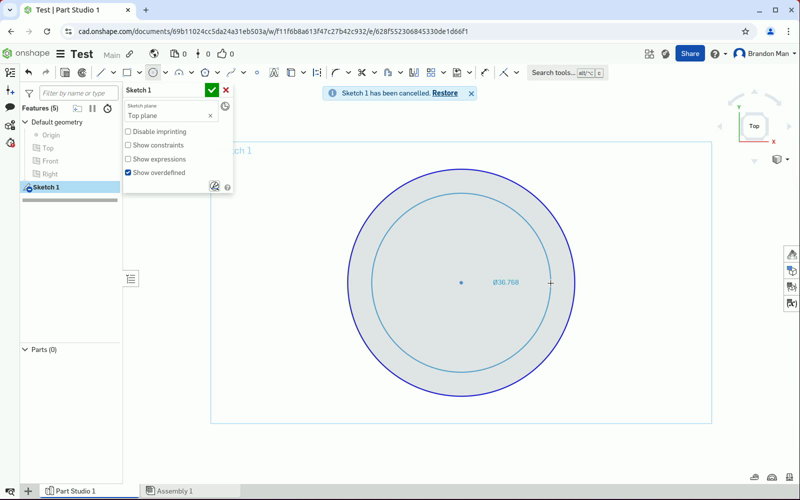
click(550, 282)
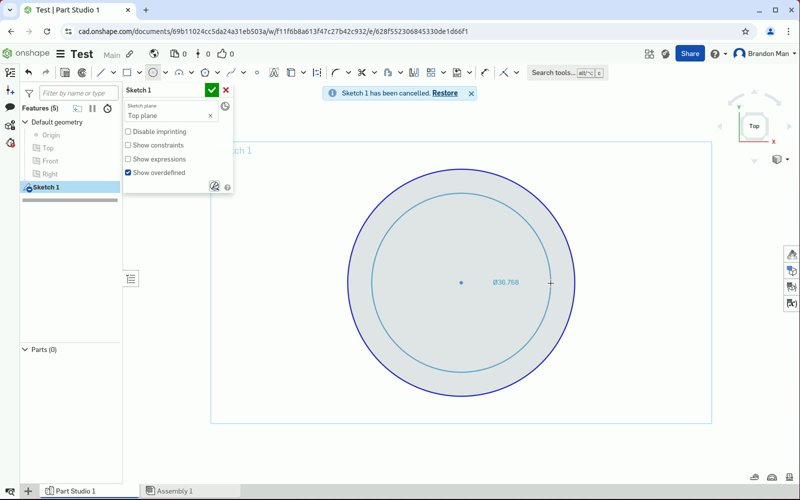
key(esc)
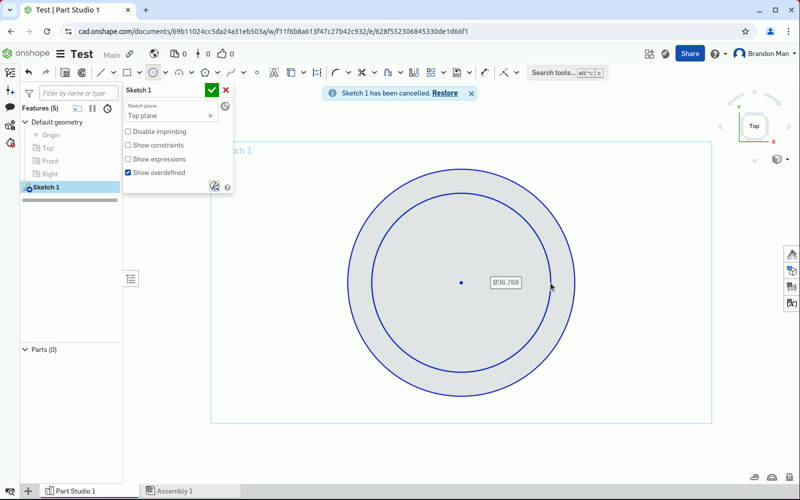
mouse_move(406, 367)
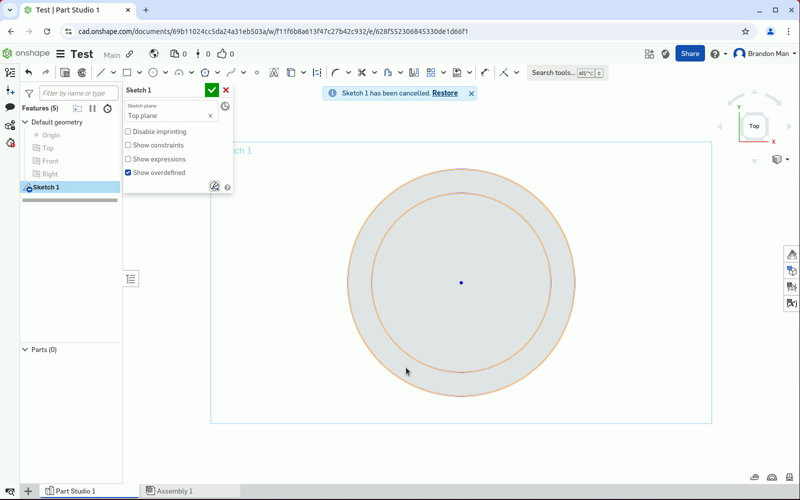
click(406, 367)
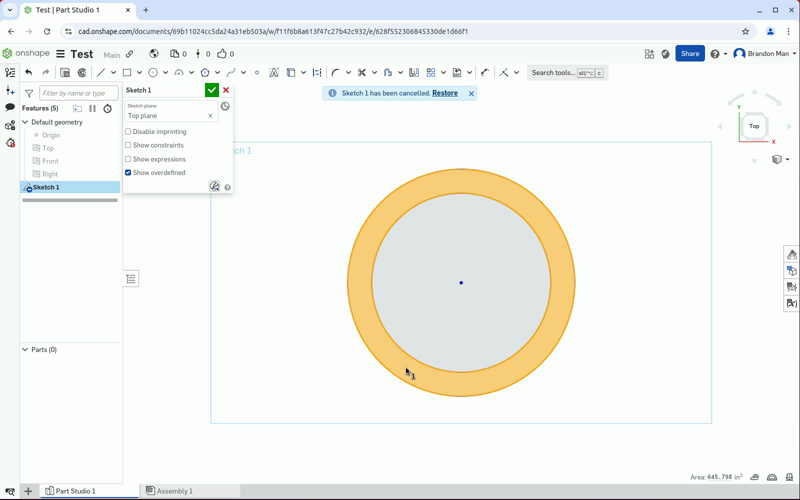
mouse_move(73, 352)
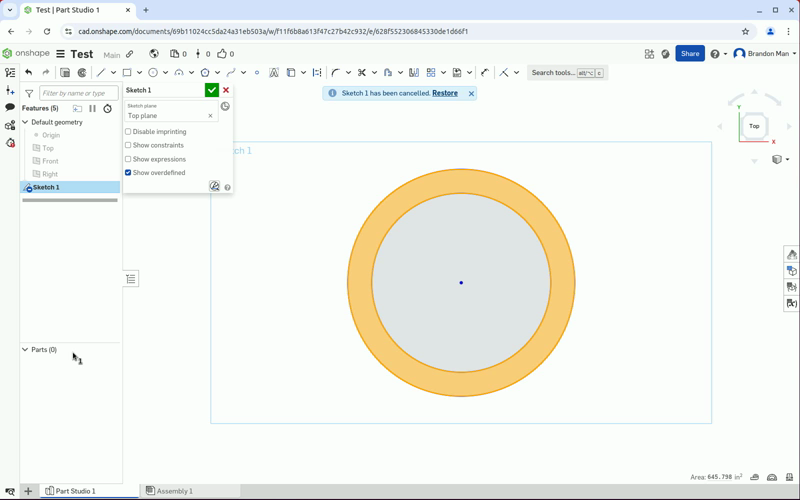
key(shift+y)
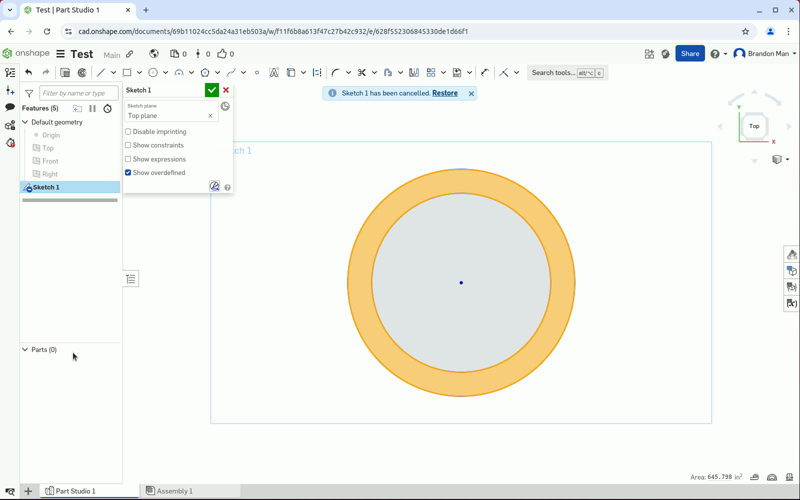
key(shift+e)
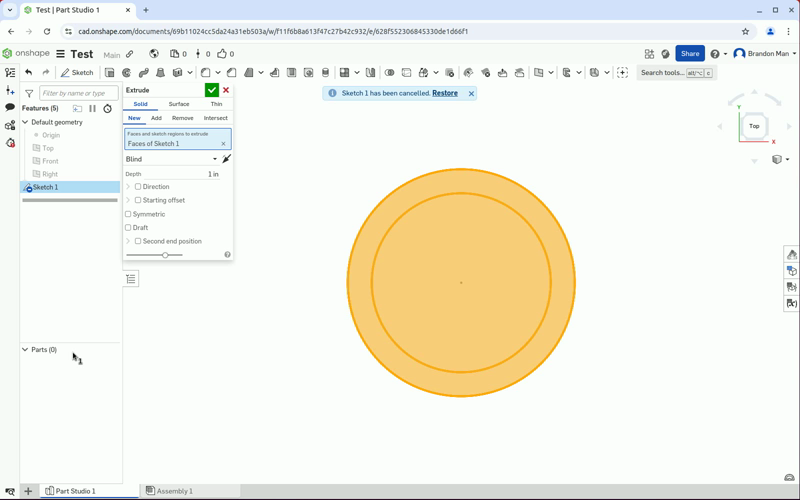
mouse_move(143, 106)
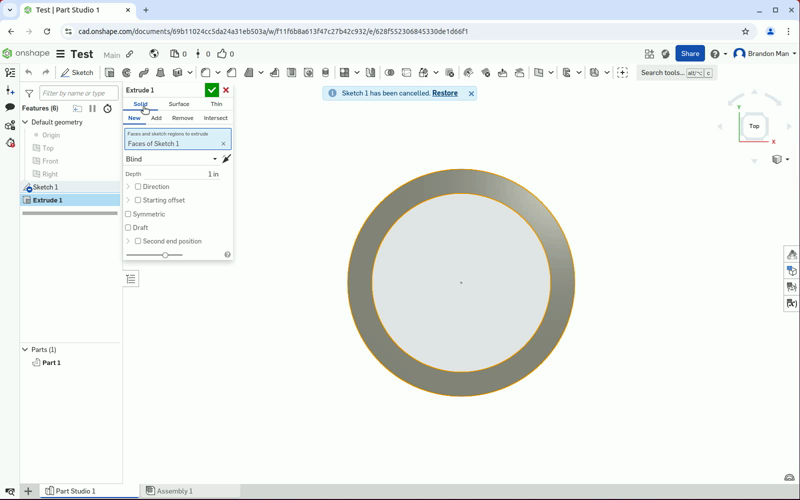
click(143, 106)
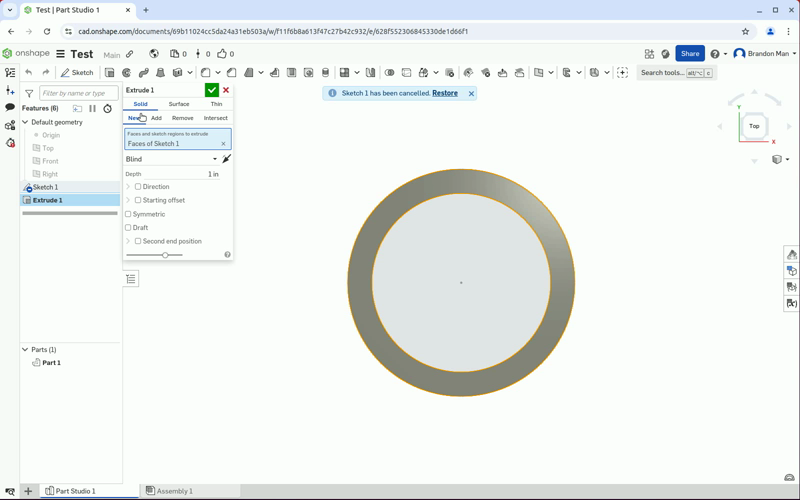
mouse_move(137, 120)
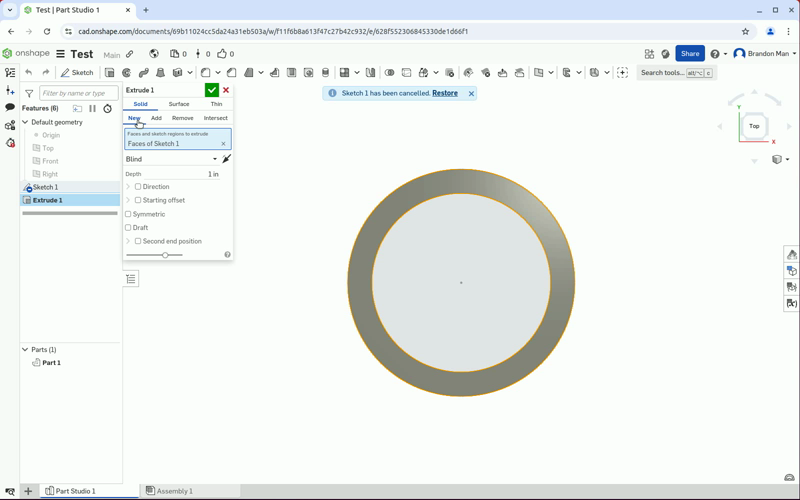
click(137, 120)
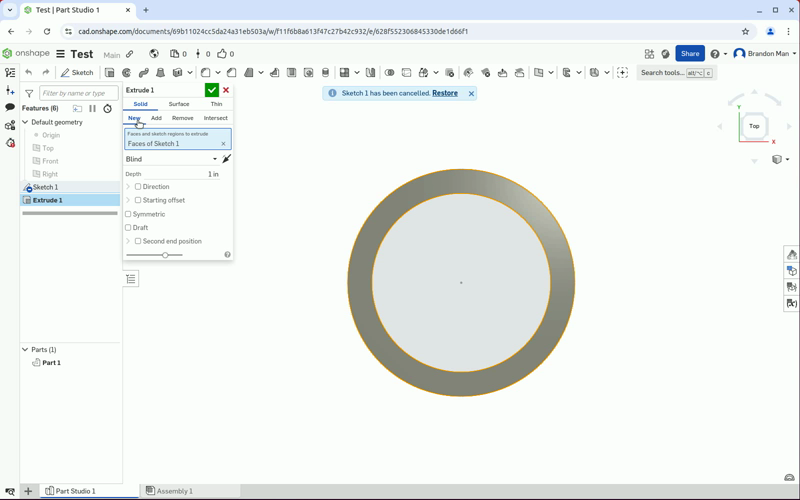
key(tab, 4)
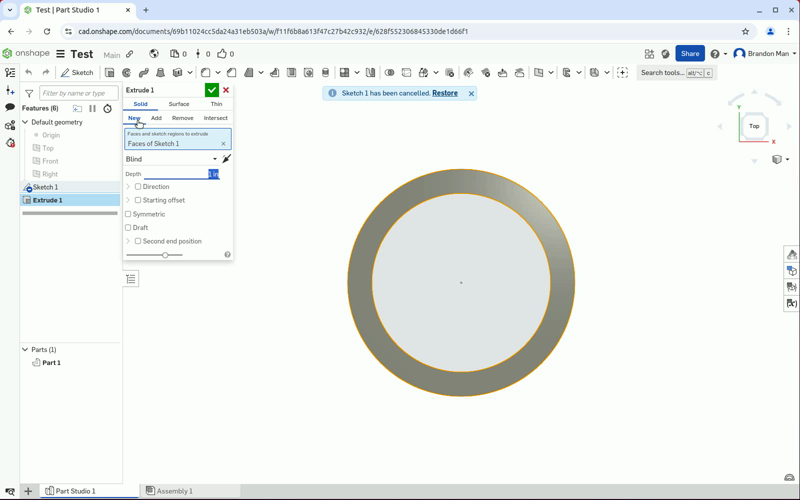
text(2.407)
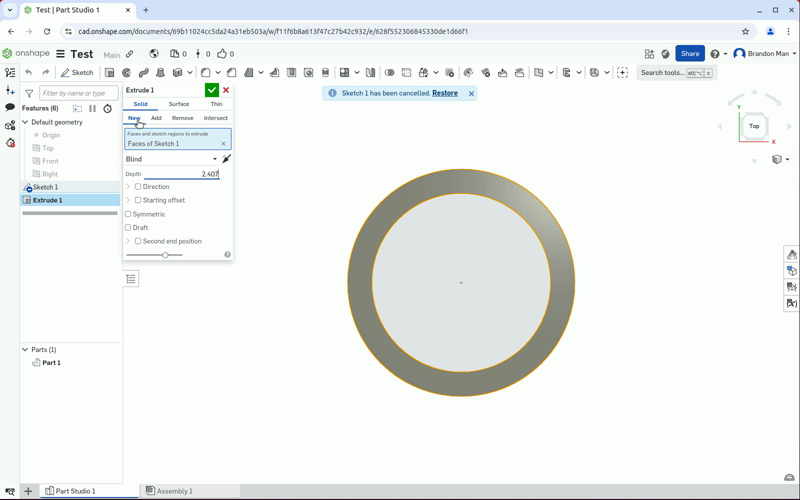
key(enter)
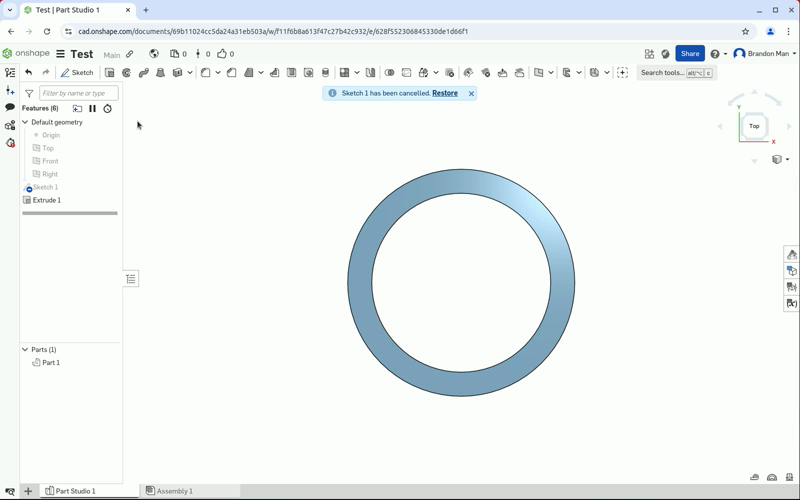
key(shift+h)
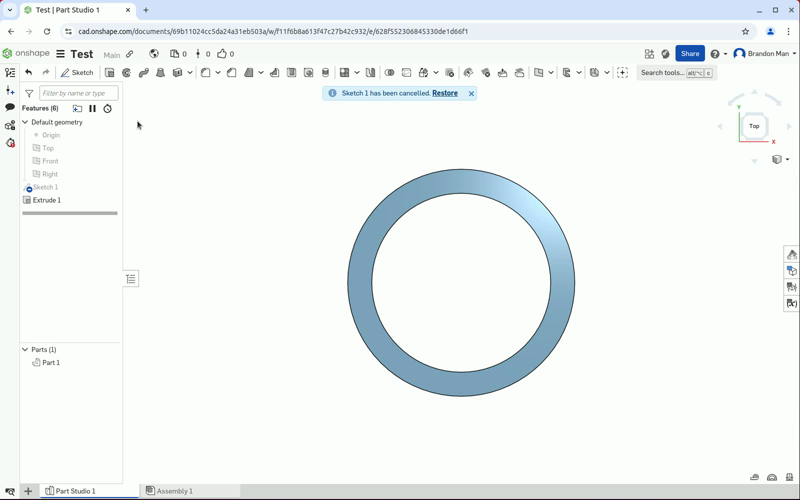
key(shift+h)
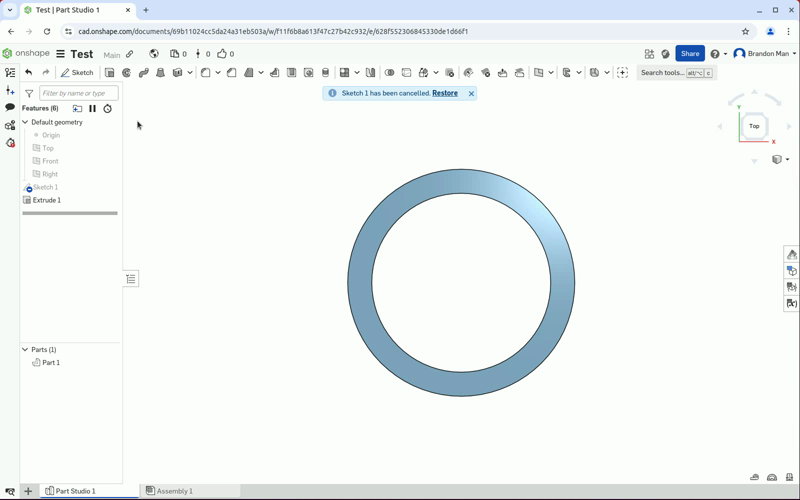
mouse_move(73, 189)
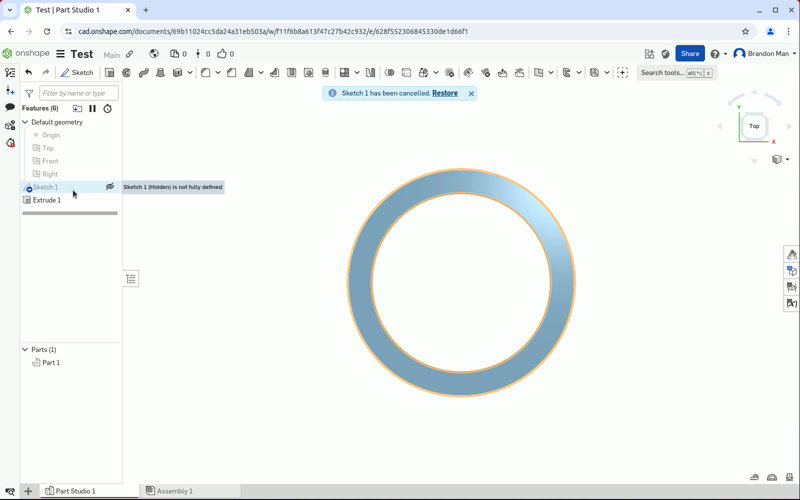
click(73, 189)
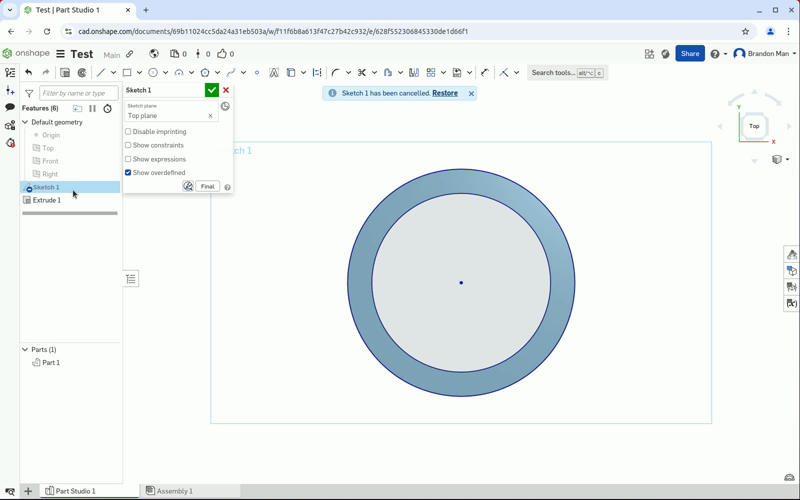
mouse_move(229, 92)
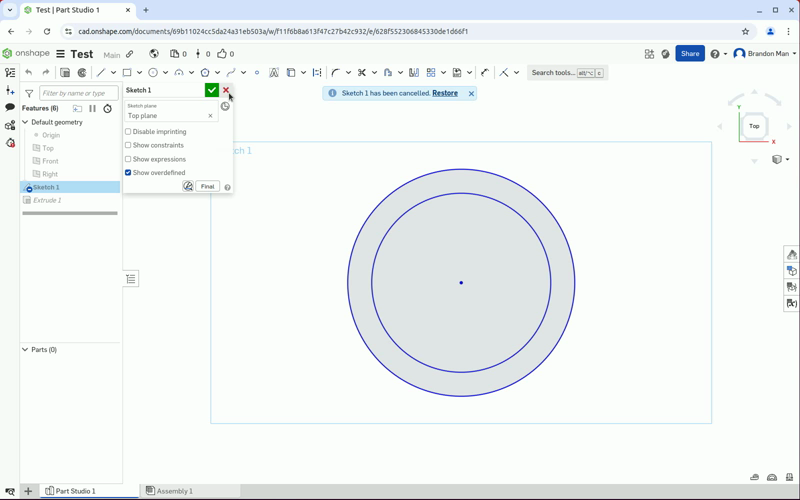
click(229, 92)
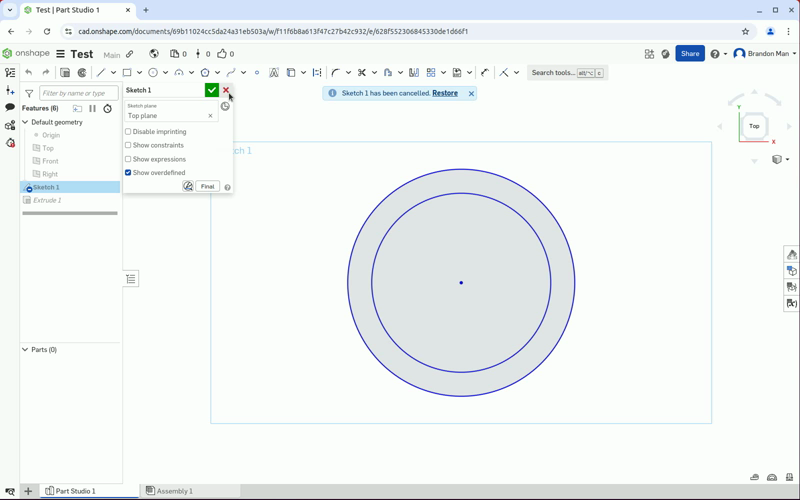
key(shift+s)
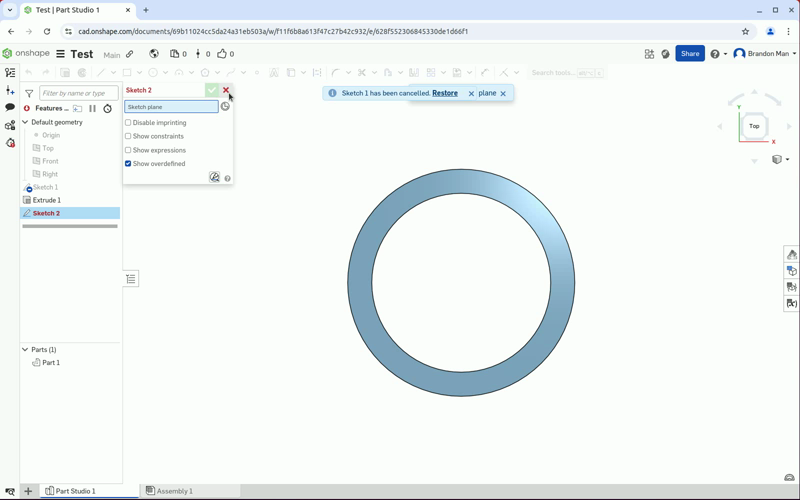
mouse_move(73, 150)
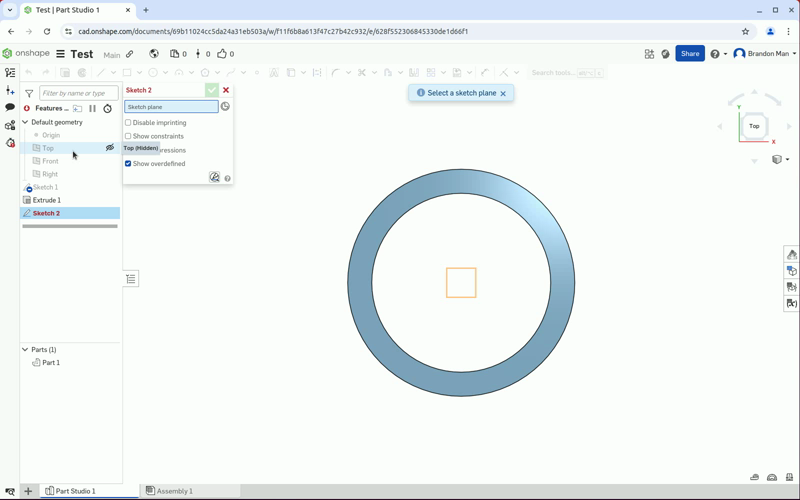
click(73, 150)
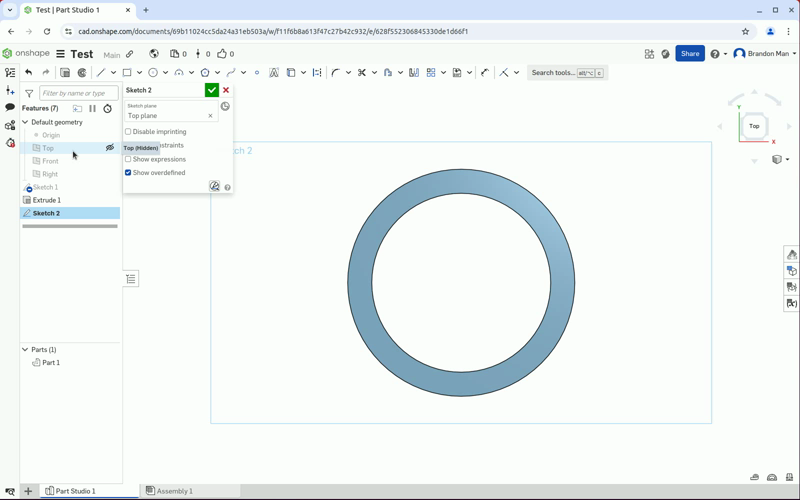
mouse_move(73, 352)
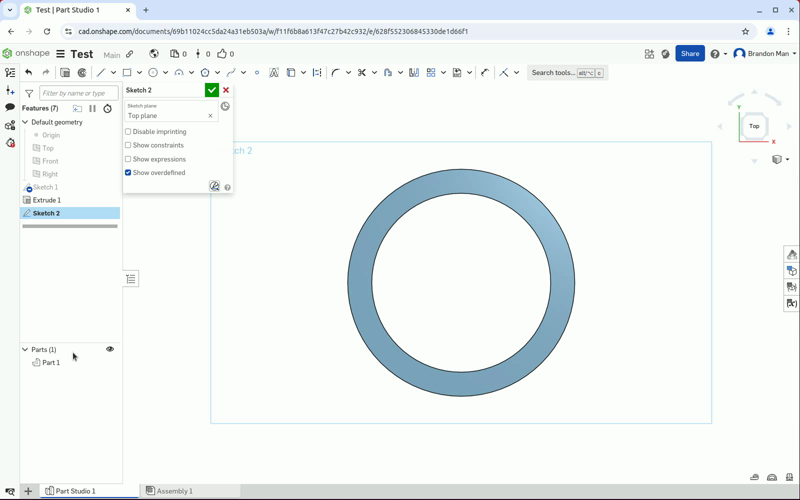
key(y)
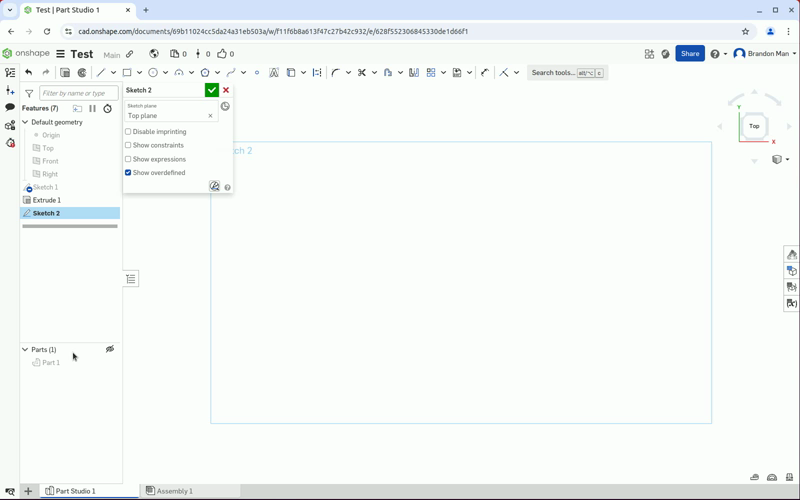
key(c)
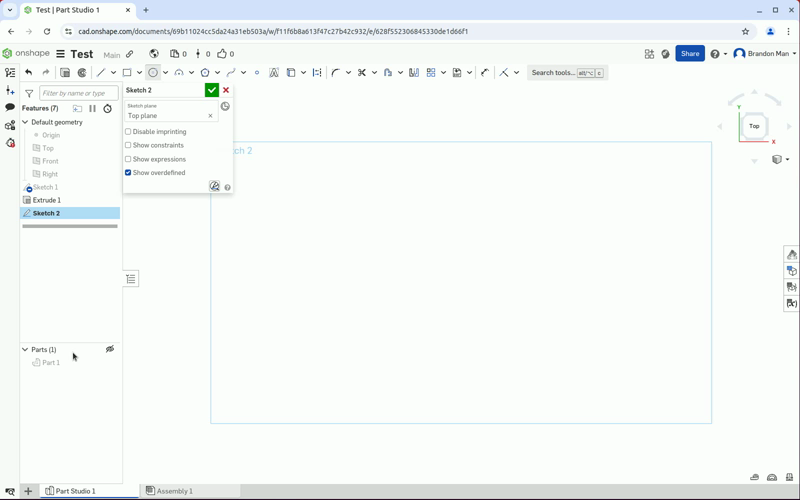
key_down(shift)
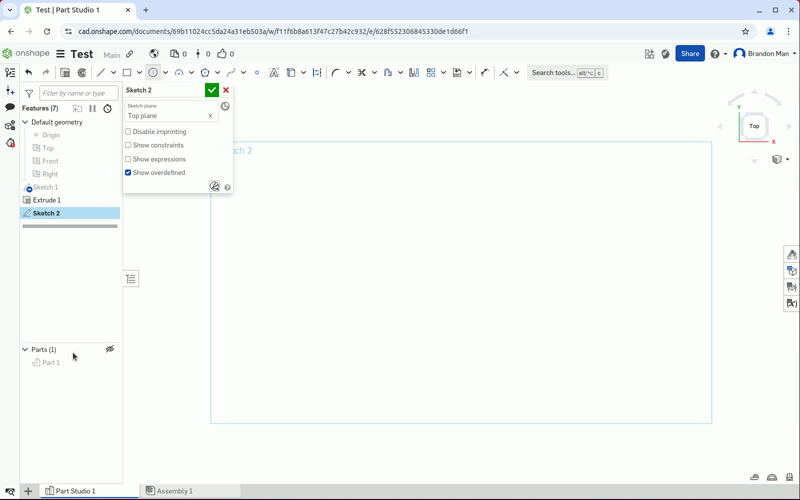
mouse_move(461, 282)
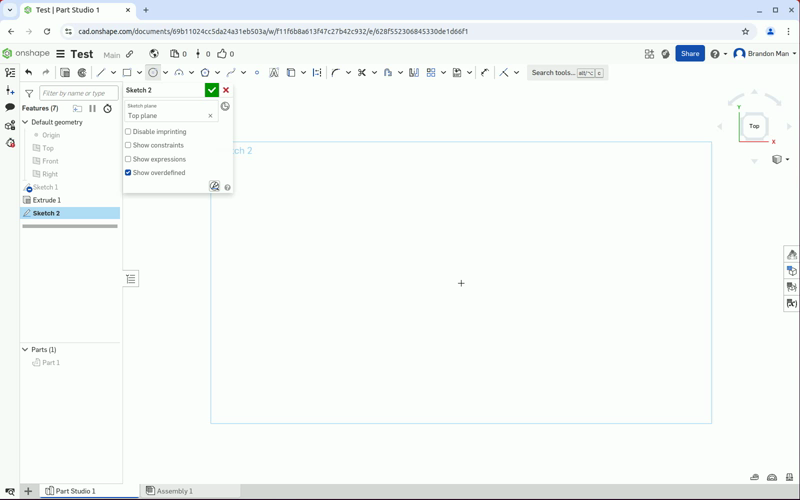
click(461, 282)
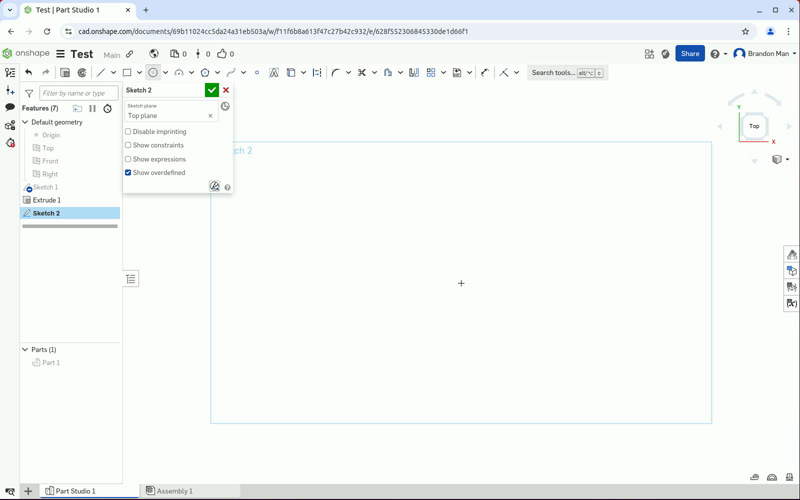
key_up(shift)
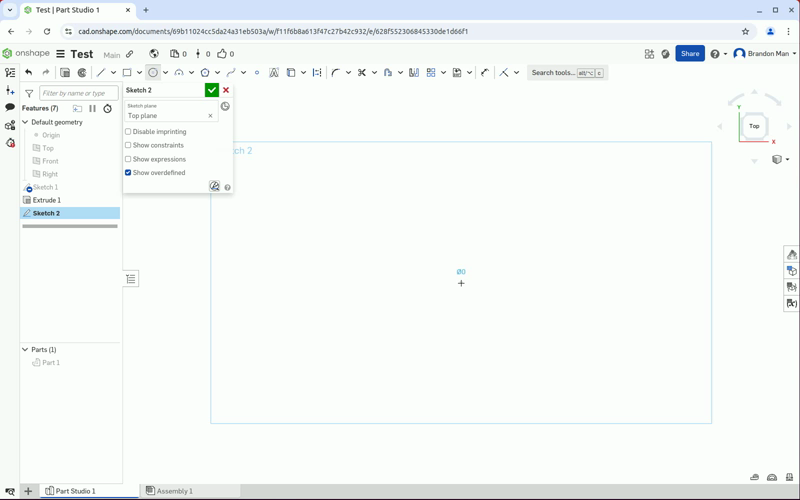
mouse_move(552, 282)
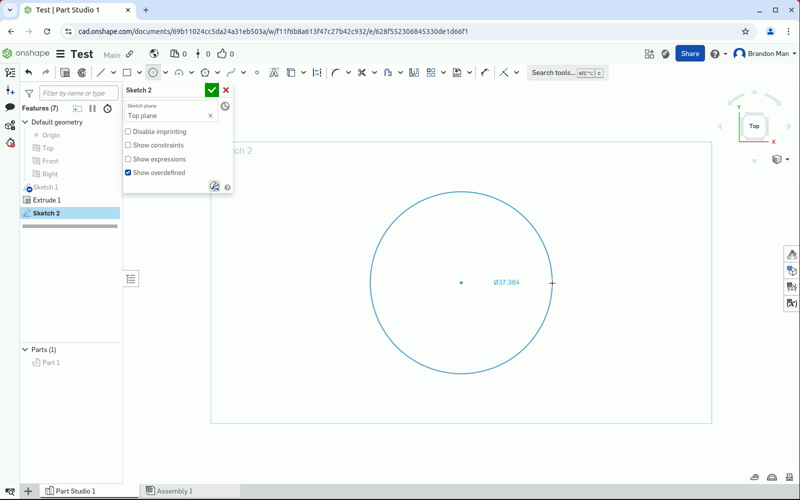
click(552, 282)
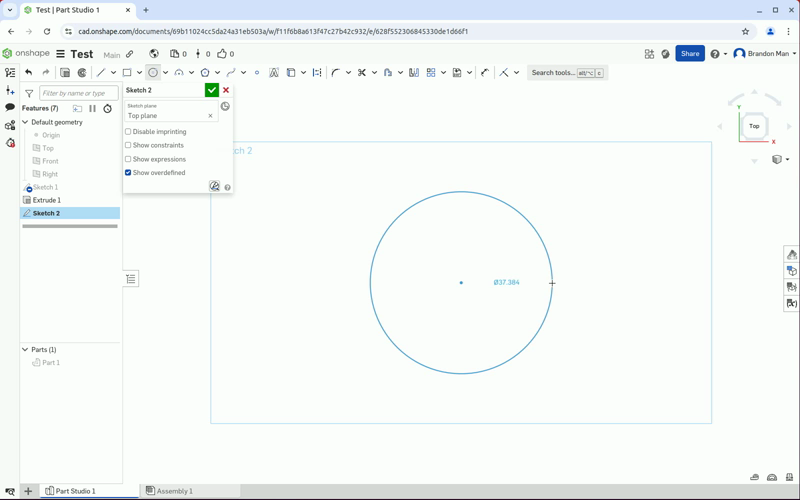
key(esc)
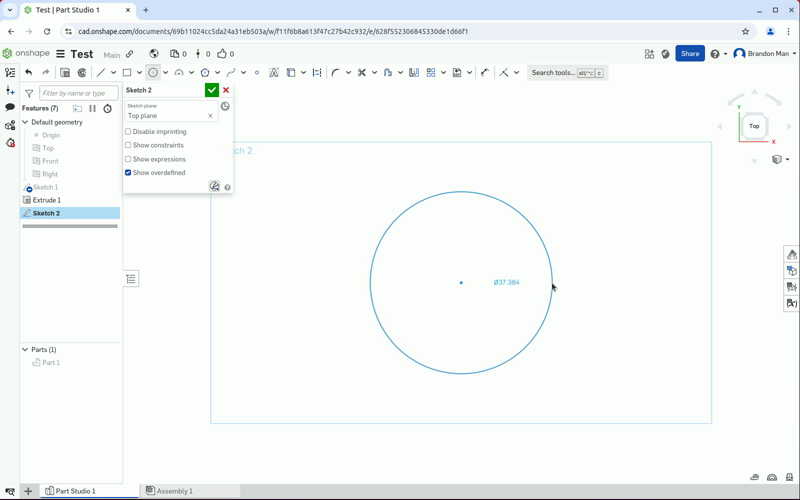
key(c)
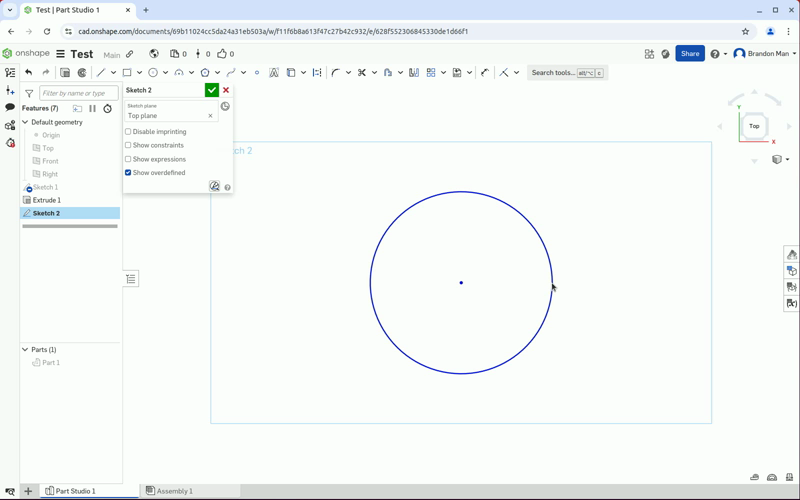
key_down(shift)
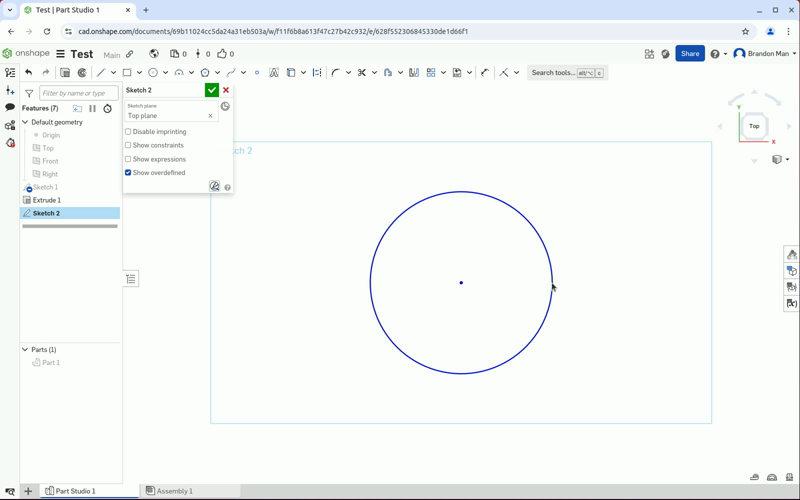
mouse_move(461, 282)
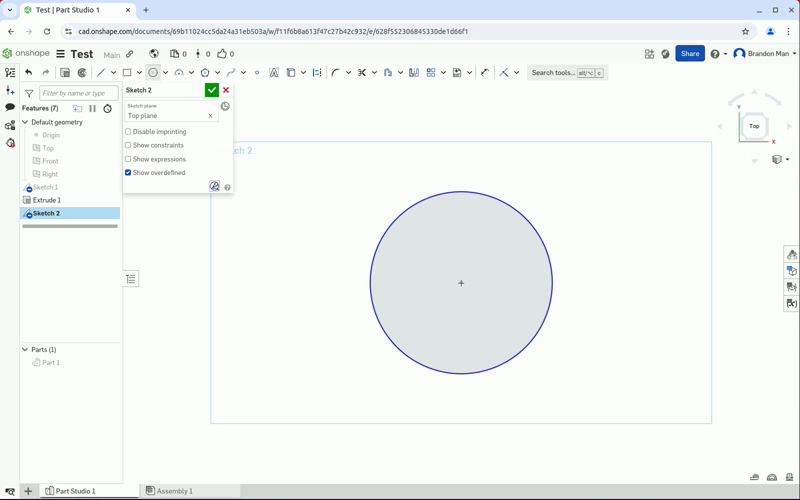
click(461, 282)
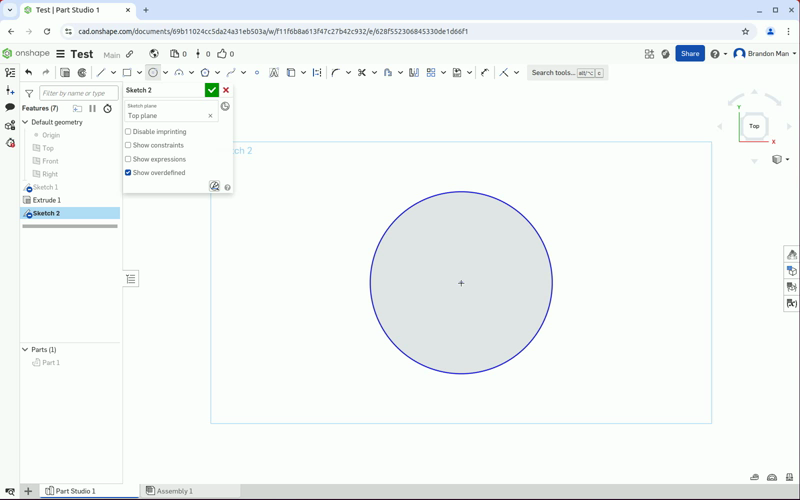
key_up(shift)
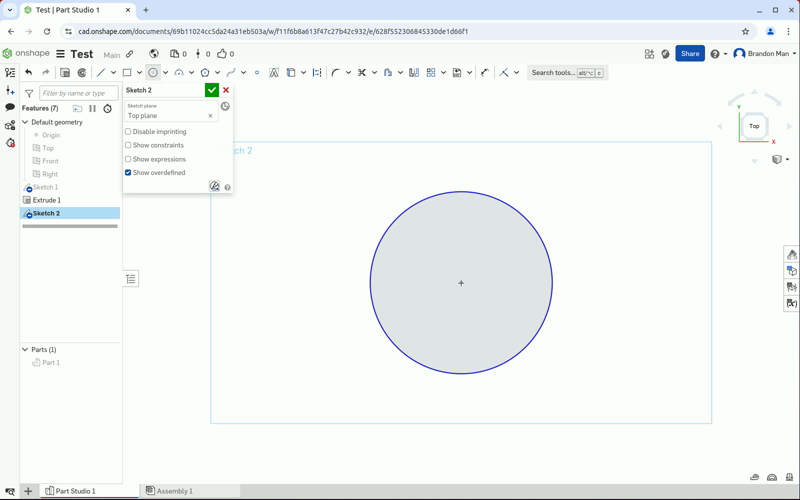
mouse_move(540, 282)
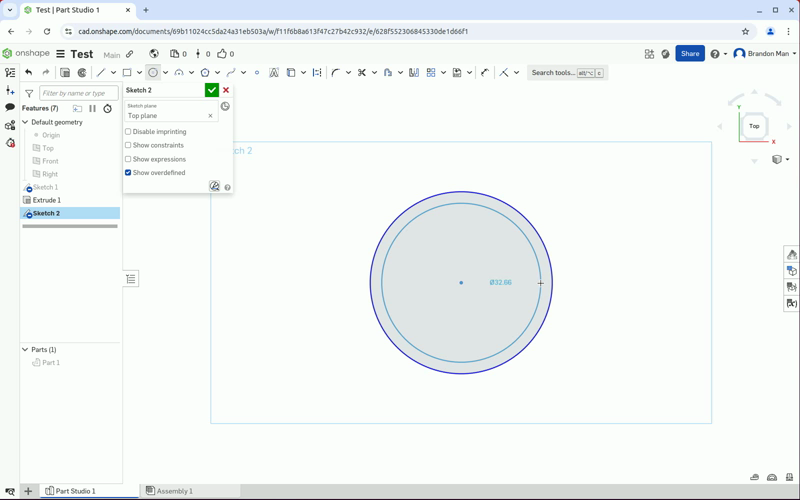
click(540, 282)
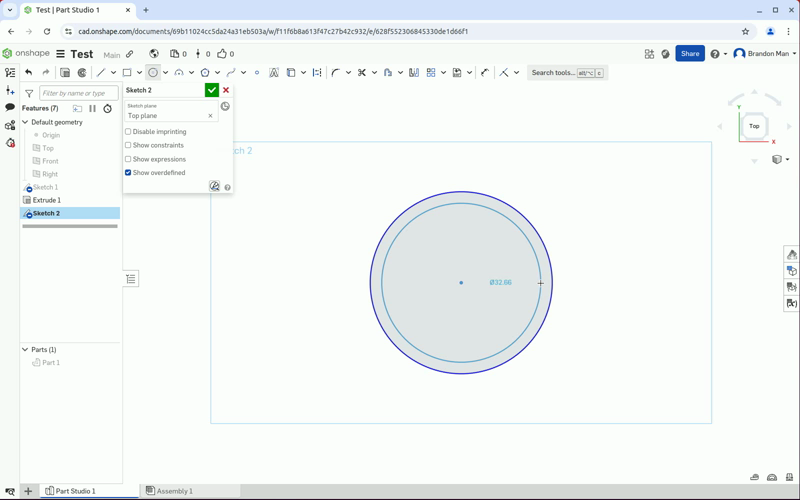
key(esc)
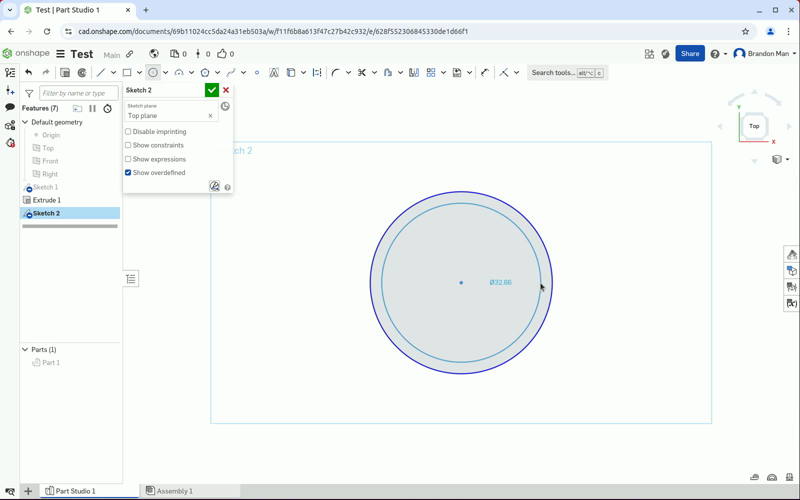
mouse_move(538, 249)
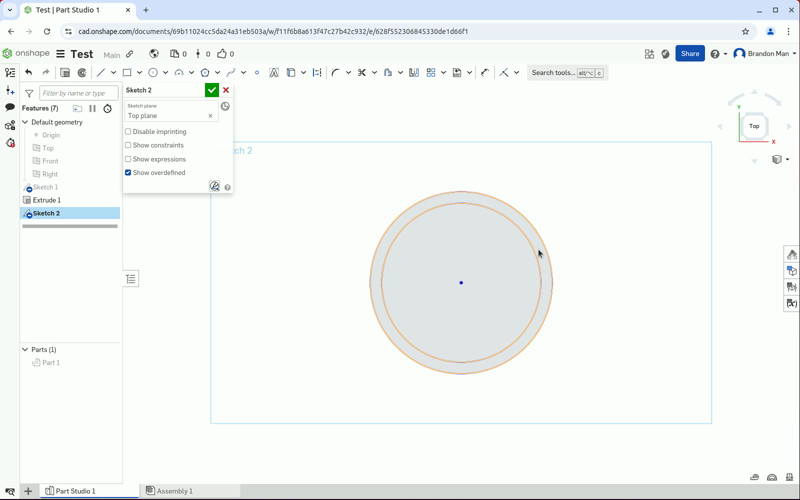
click(538, 249)
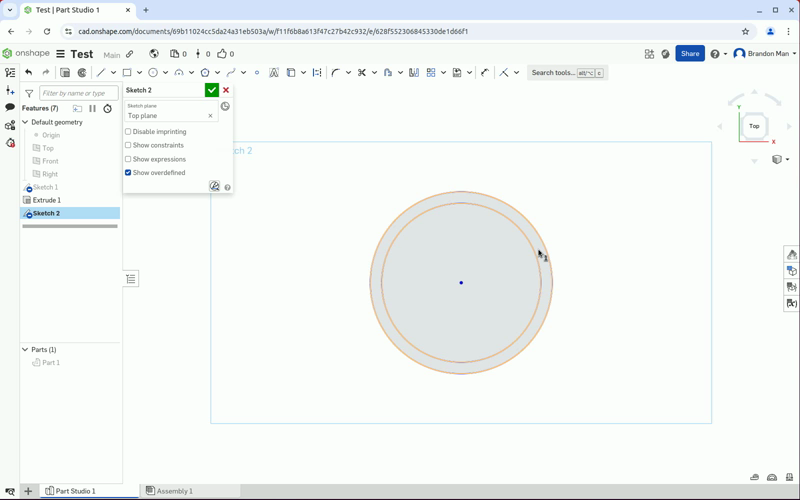
mouse_move(73, 352)
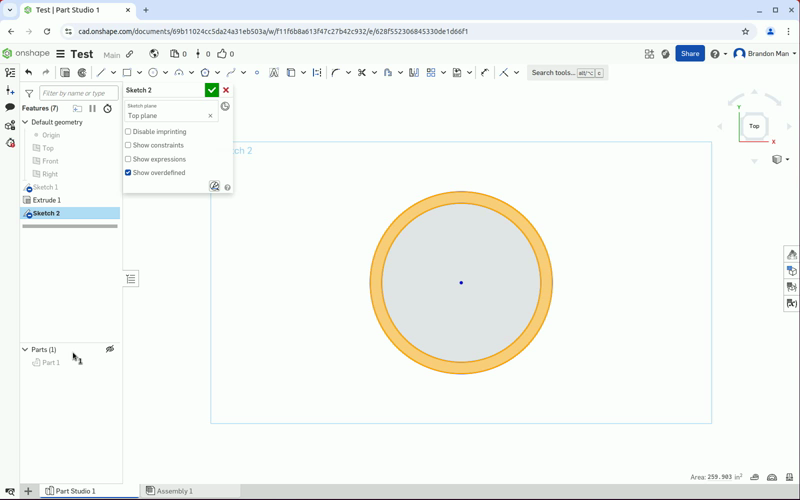
key(shift+y)
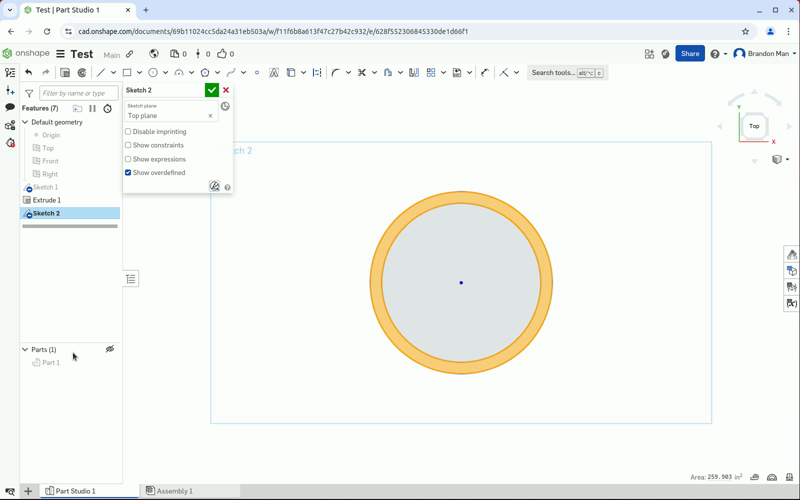
key(shift+e)
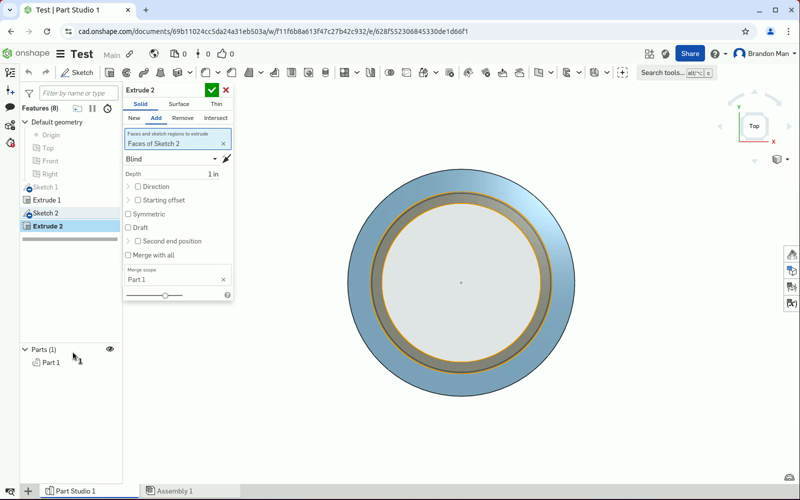
mouse_move(143, 106)
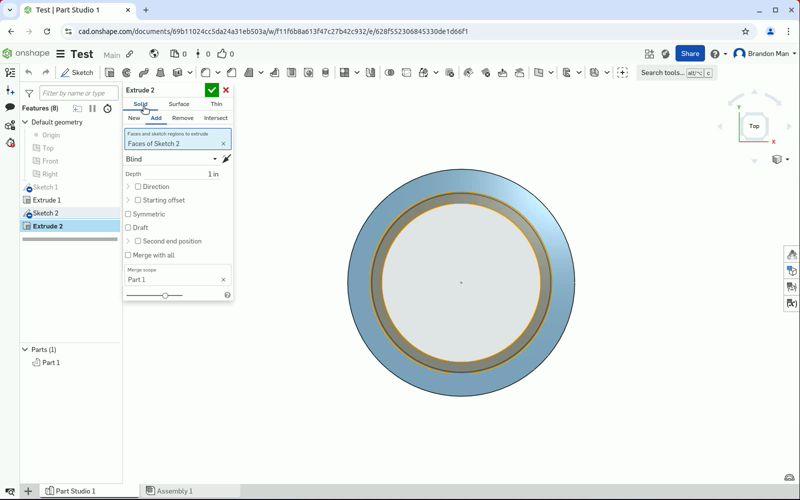
click(143, 106)
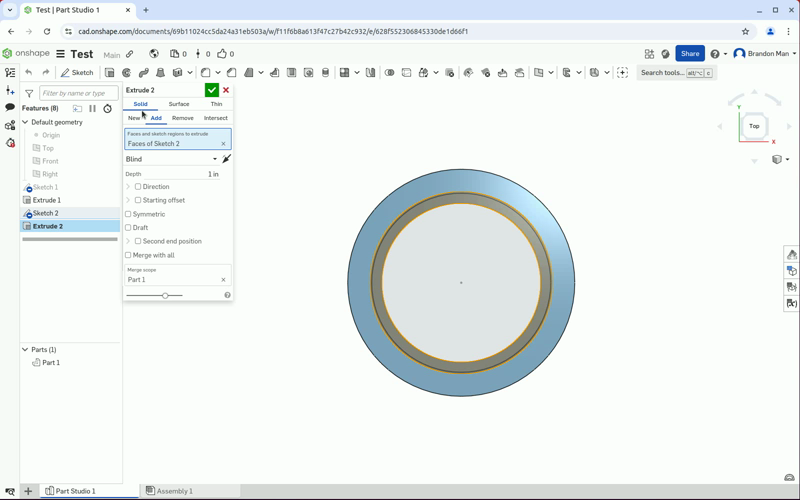
mouse_move(137, 120)
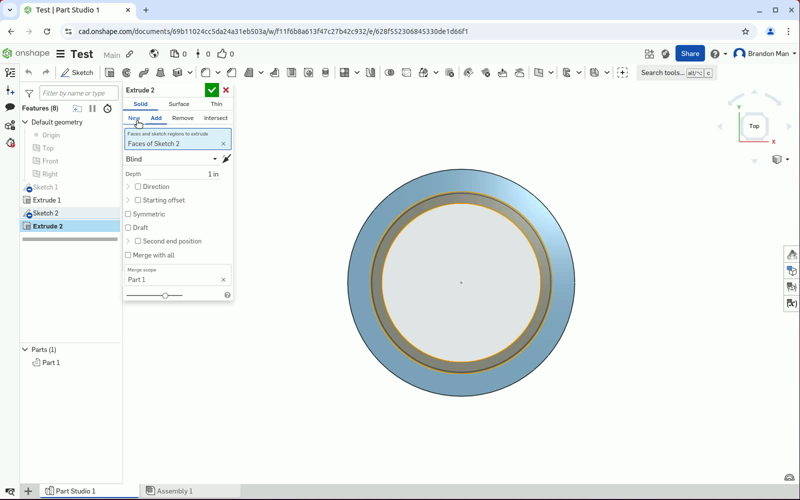
click(137, 120)
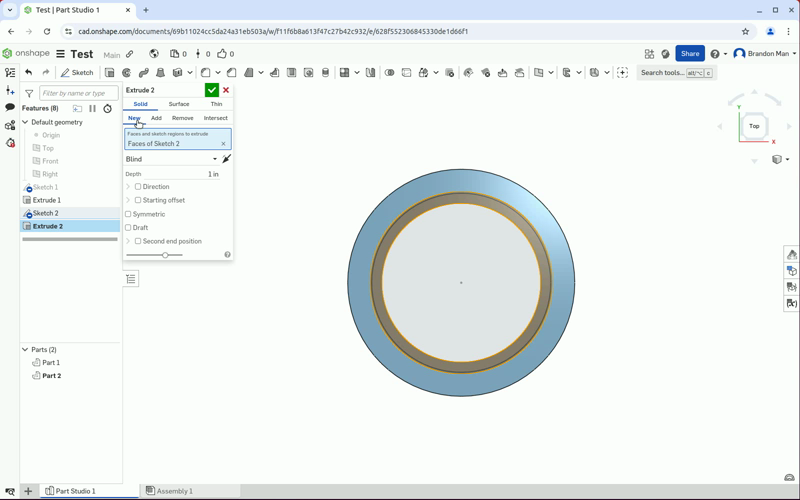
key(tab, 4)
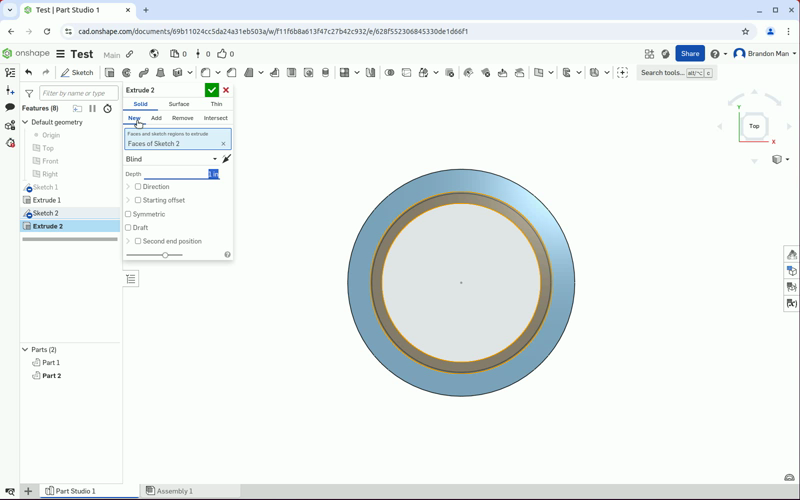
text(2.407)
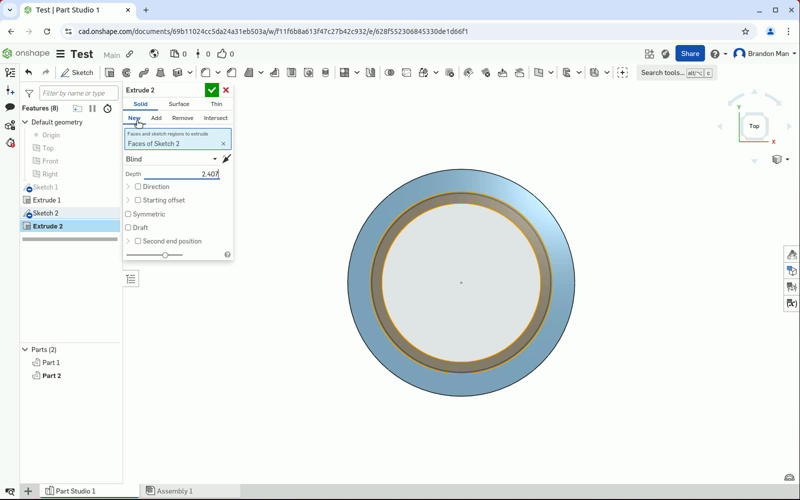
key(enter)
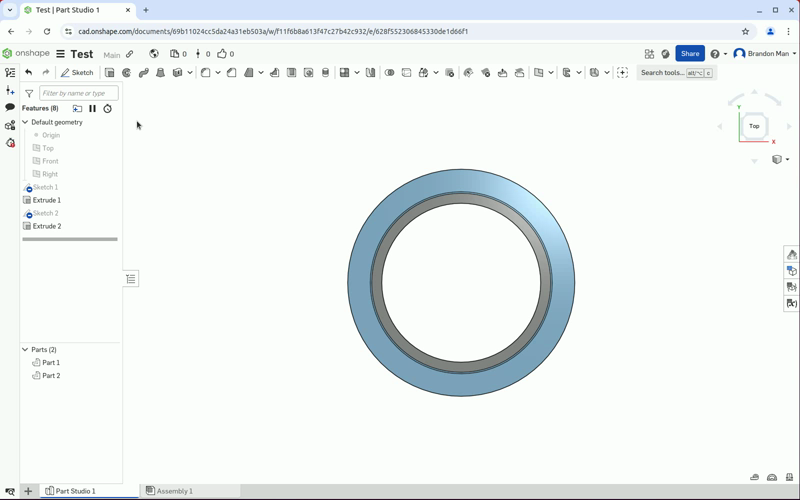
key(shift+h)
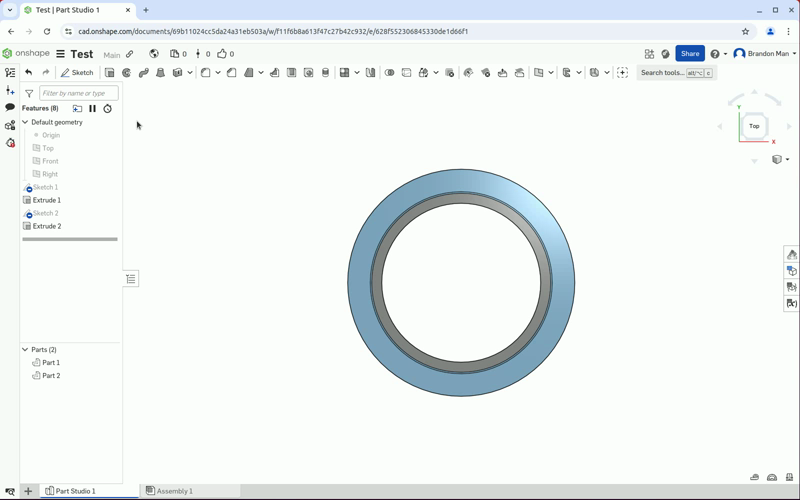
key(shift+h)
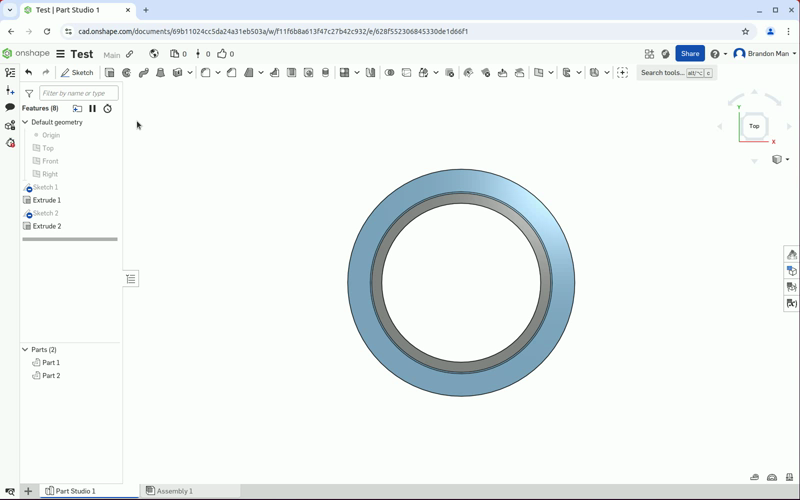
mouse_move(73, 189)
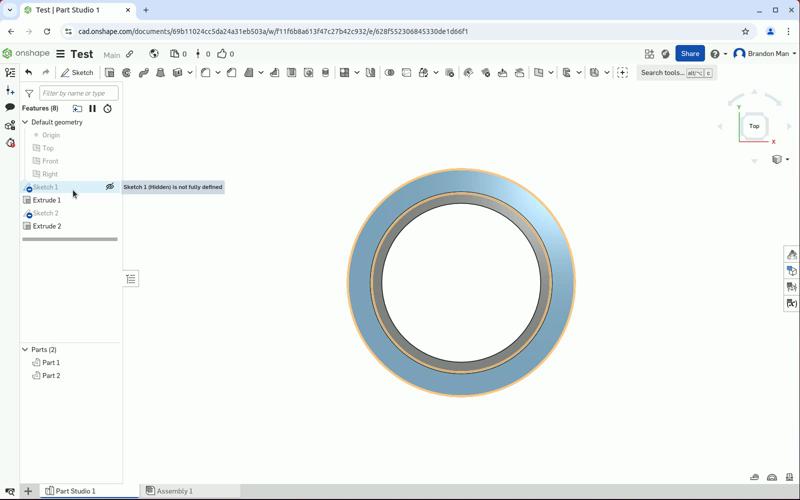
click(73, 189)
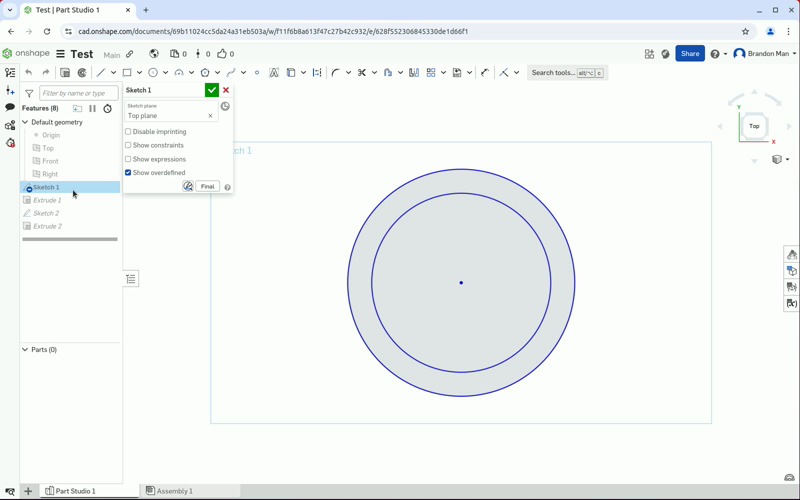
mouse_move(229, 92)
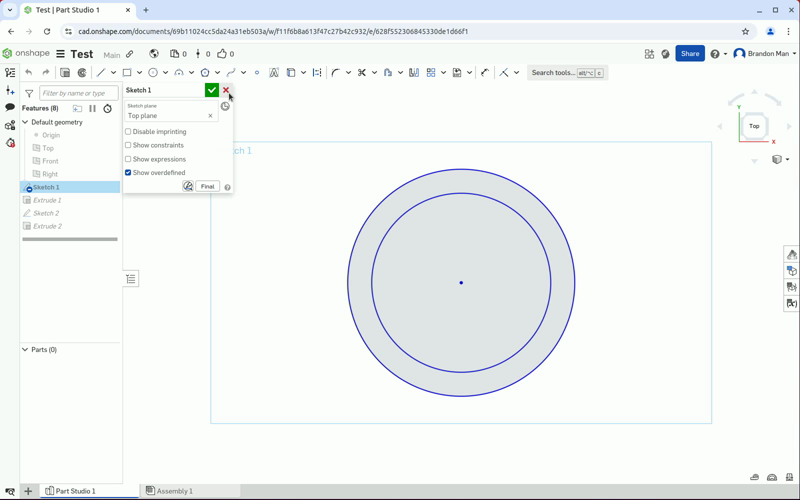
click(229, 92)
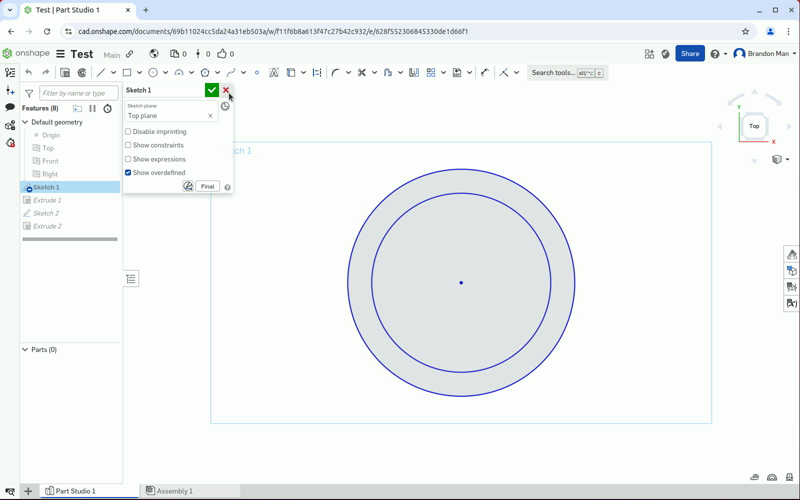
key(shift+s)
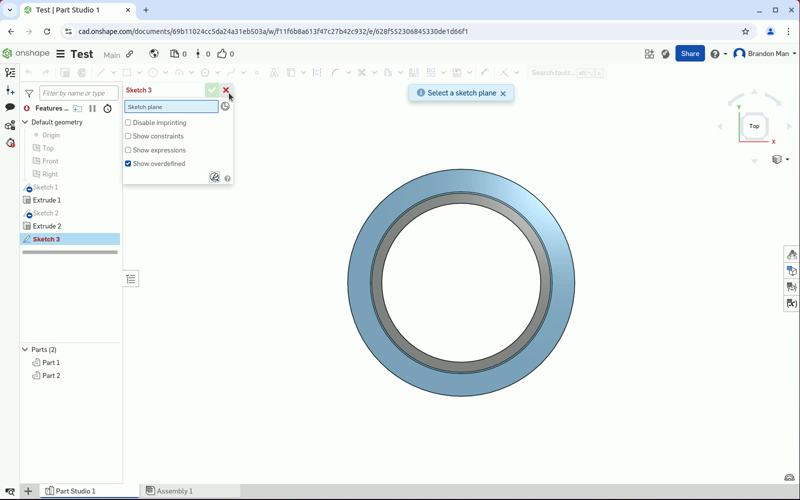
mouse_move(73, 150)
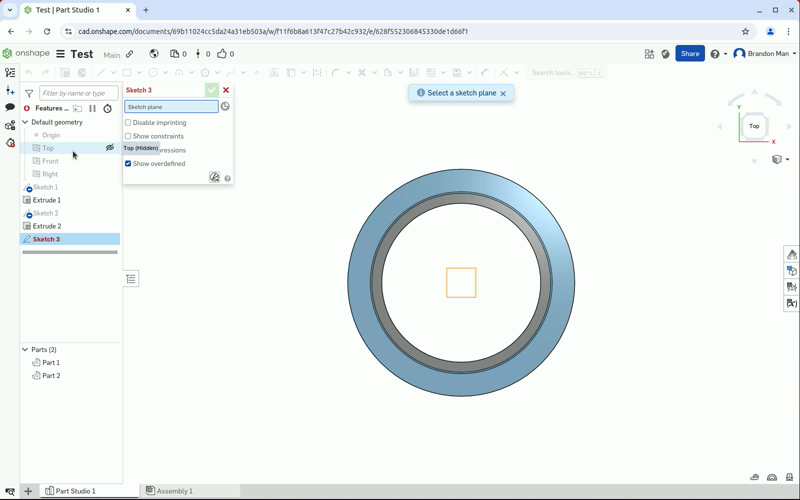
click(73, 150)
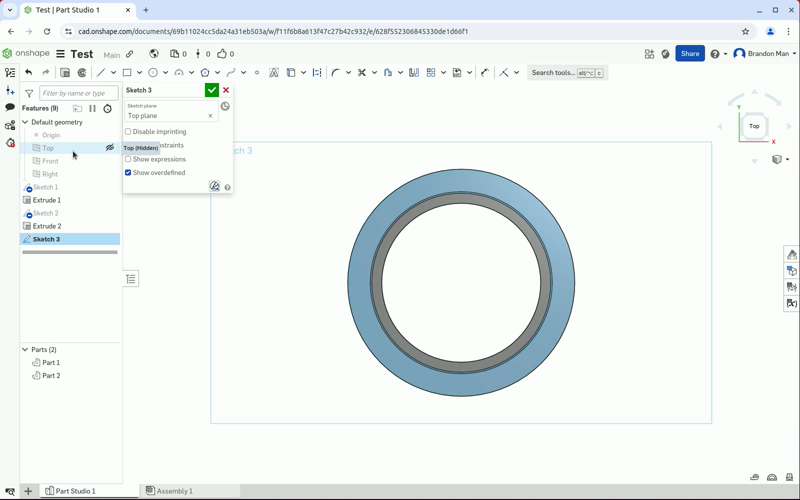
mouse_move(73, 352)
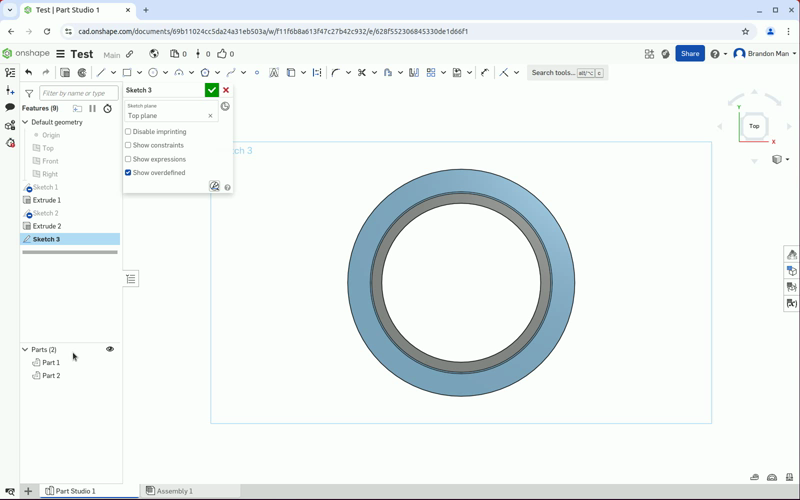
key(y)
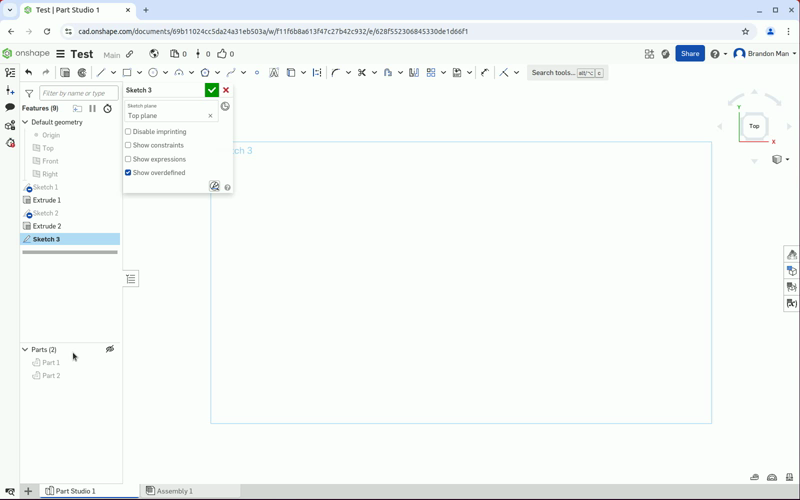
key(c)
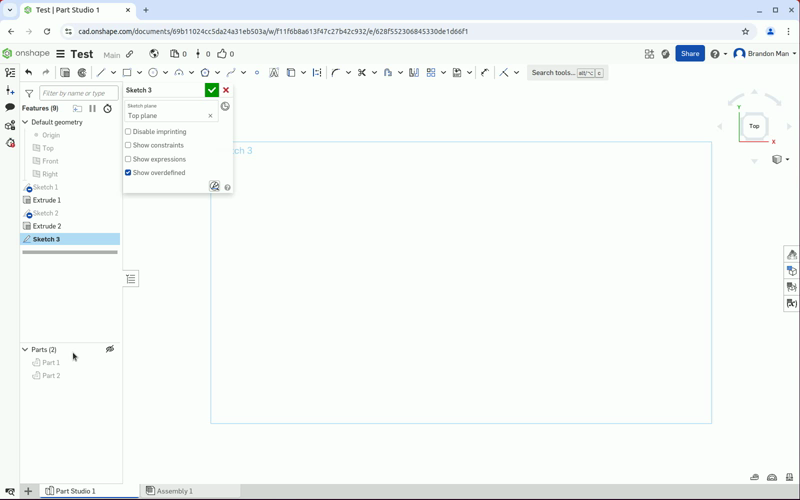
key_down(shift)
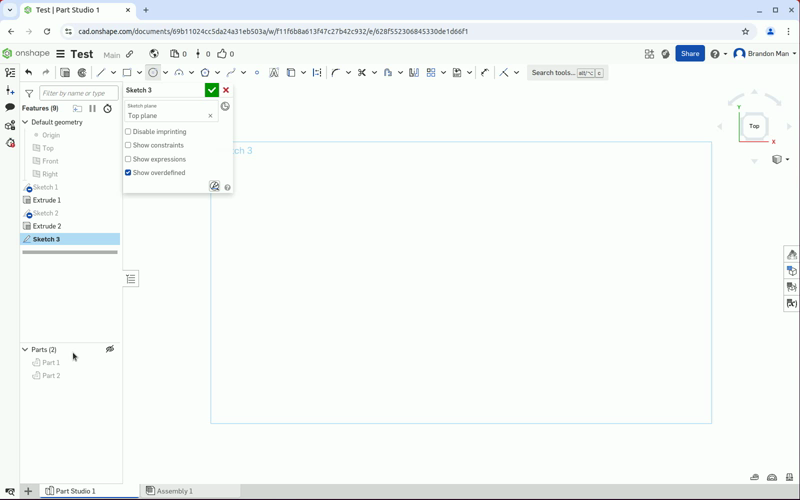
mouse_move(461, 282)
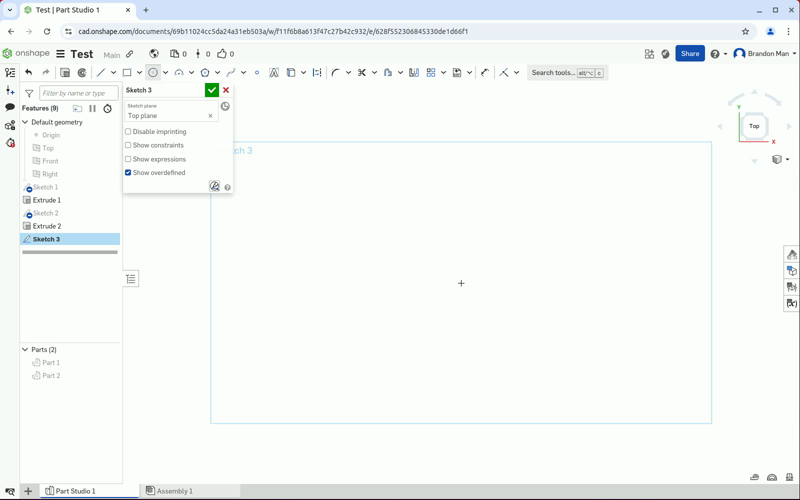
click(461, 282)
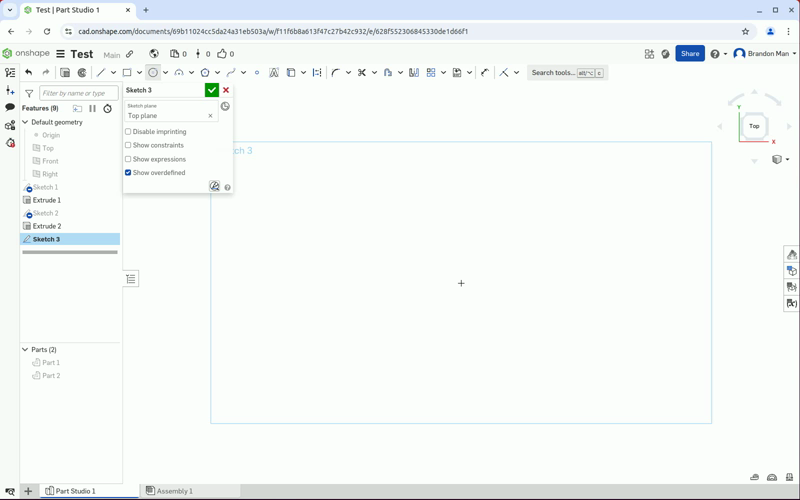
key_up(shift)
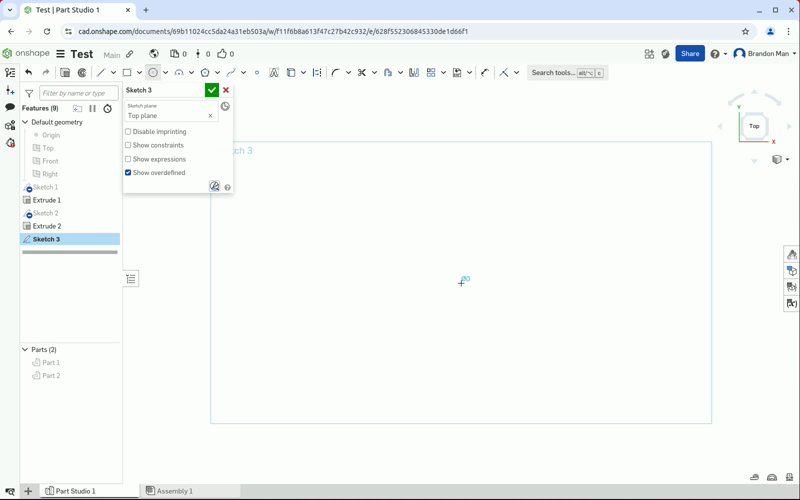
mouse_move(540, 282)
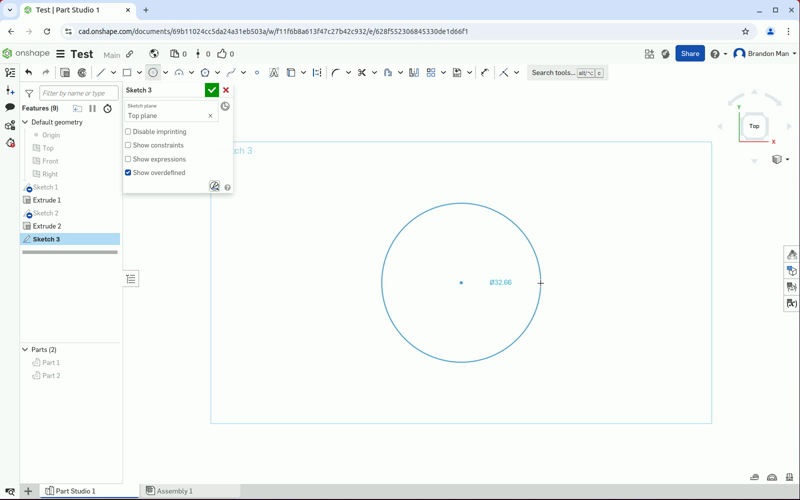
click(540, 282)
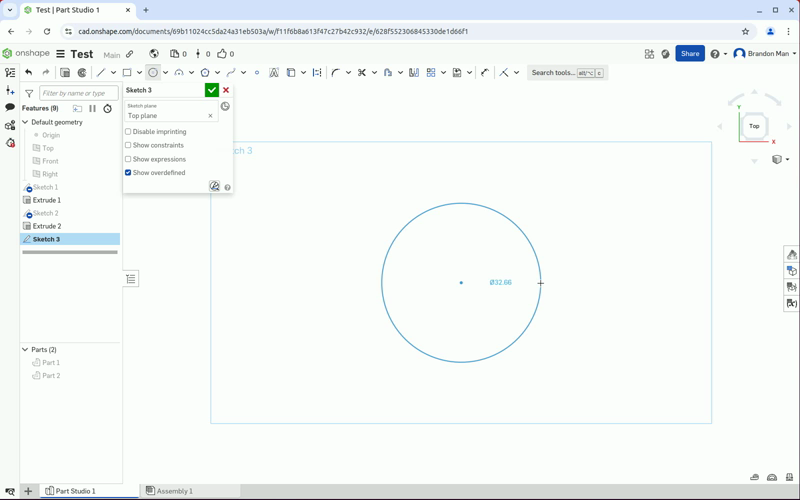
key(esc)
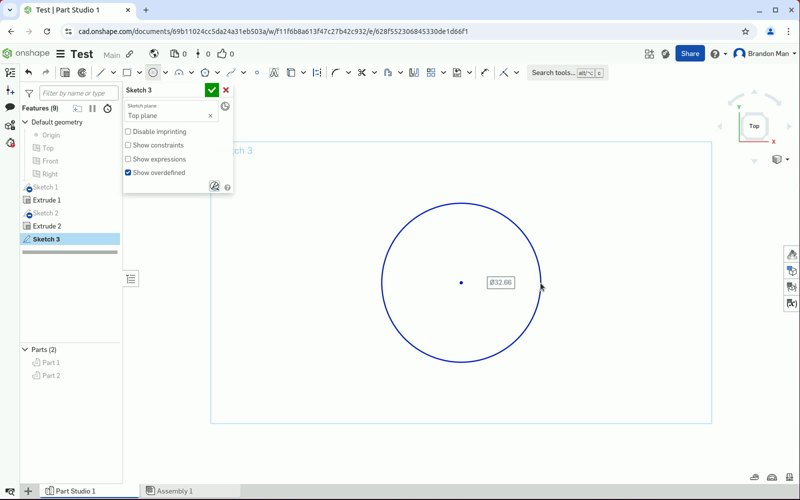
key(c)
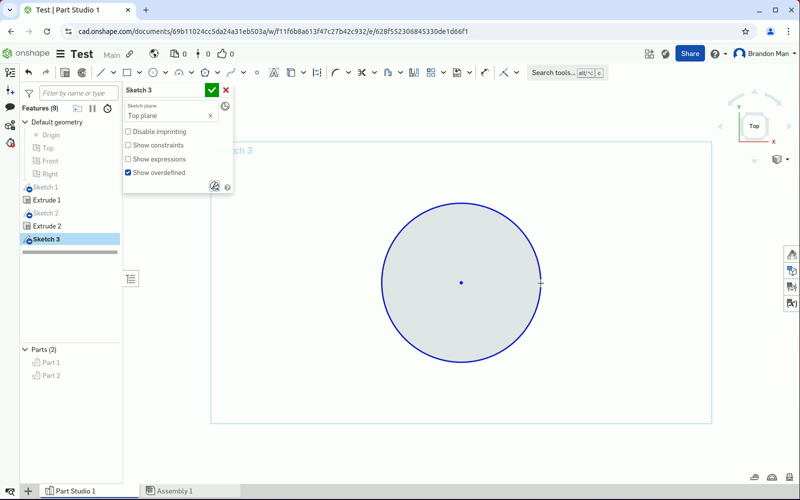
key_down(shift)
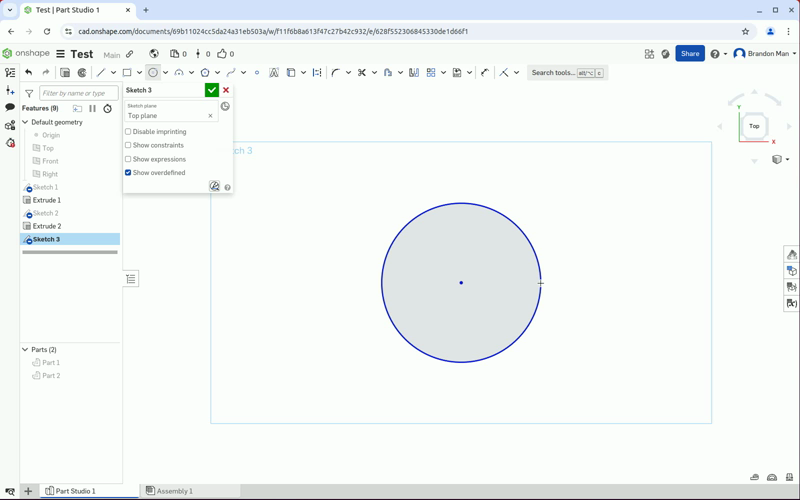
mouse_move(461, 282)
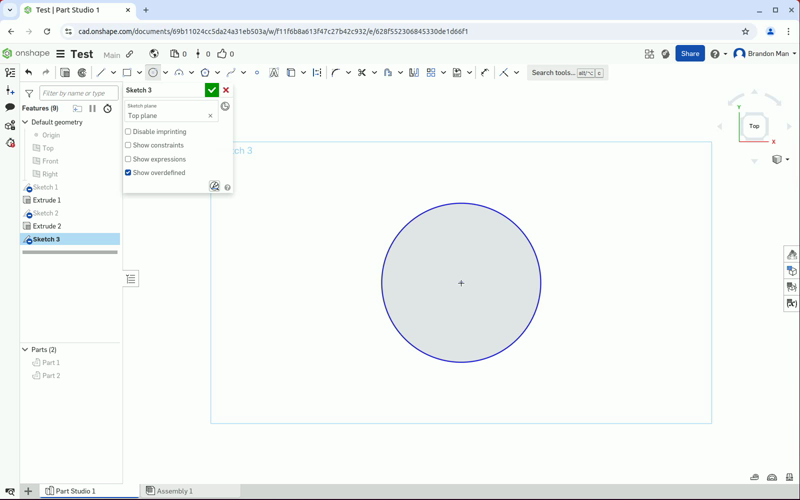
click(461, 282)
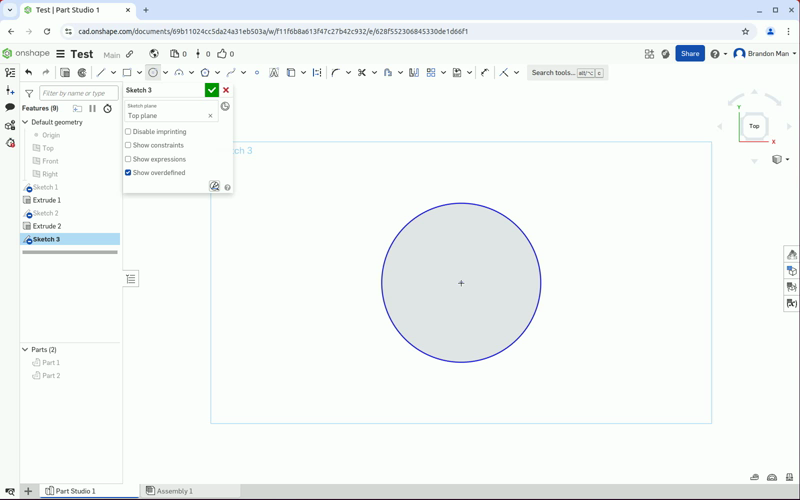
key_up(shift)
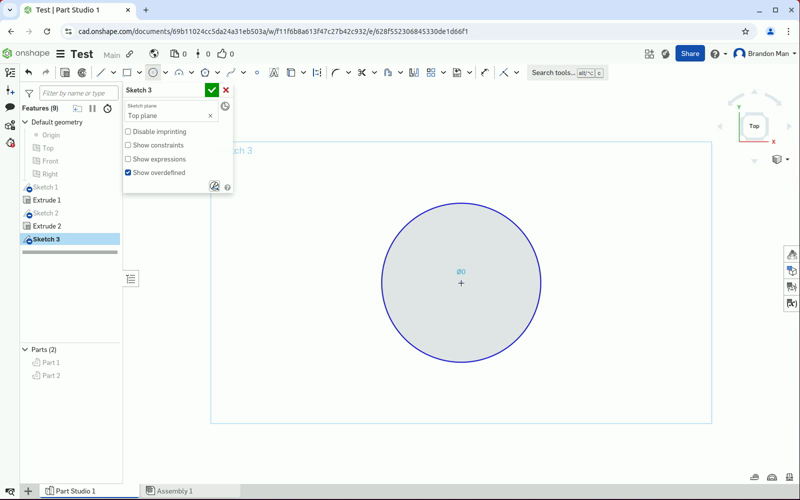
mouse_move(484, 282)
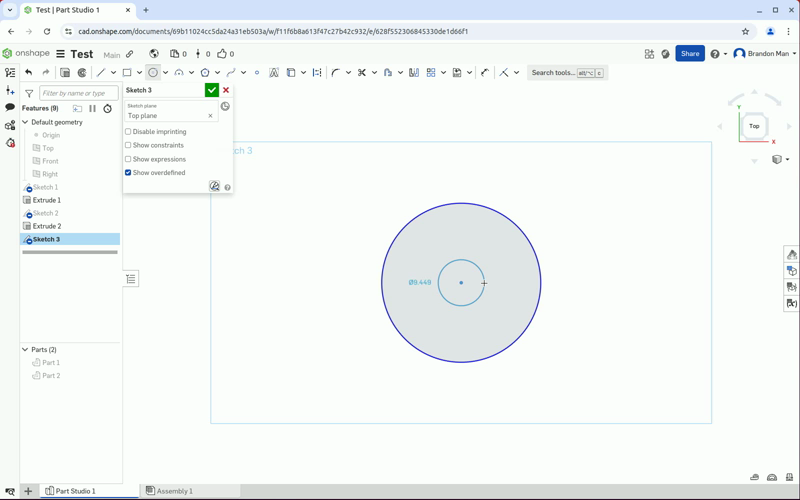
click(484, 282)
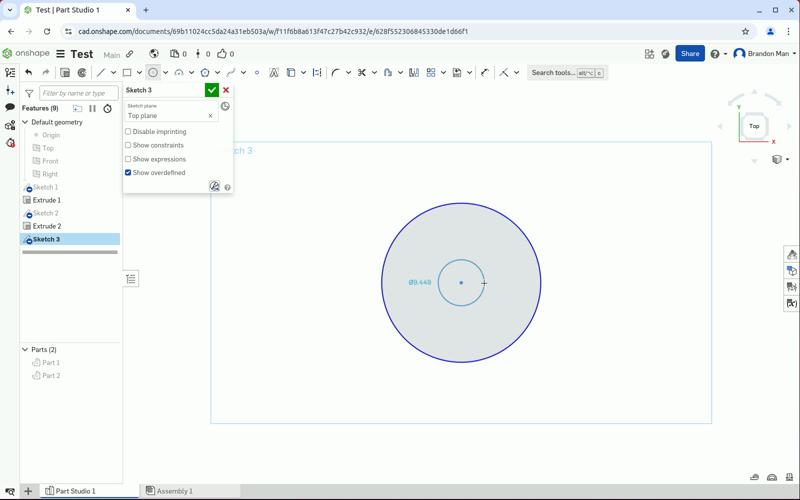
key(esc)
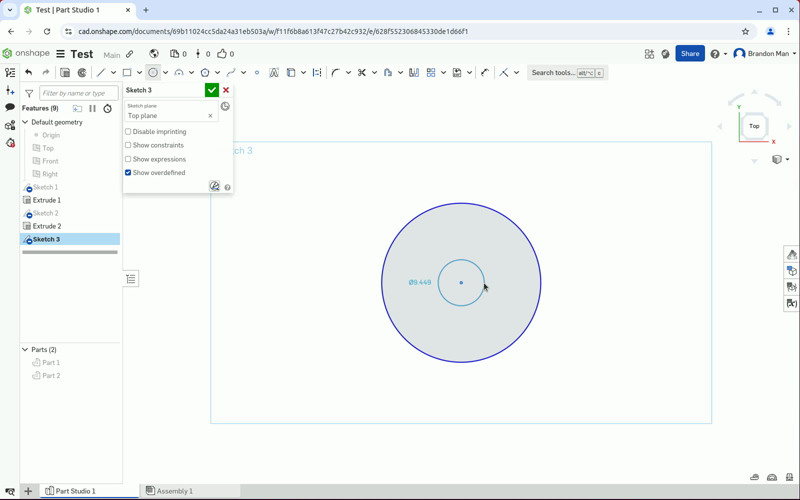
mouse_move(453, 225)
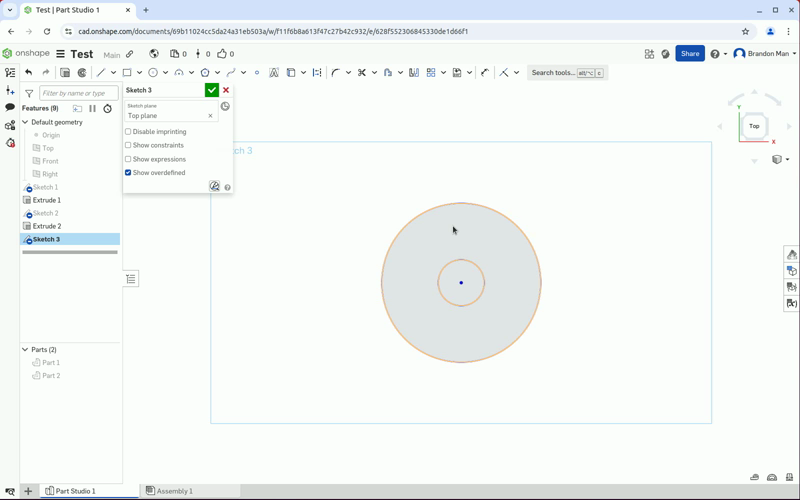
click(453, 225)
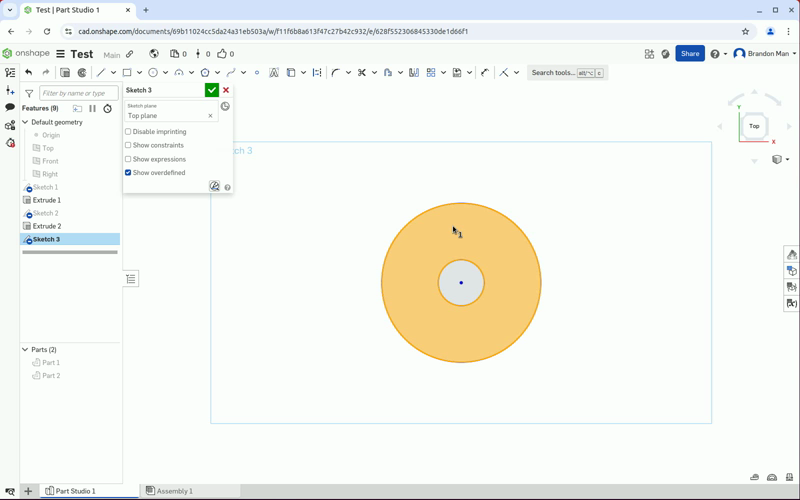
mouse_move(73, 352)
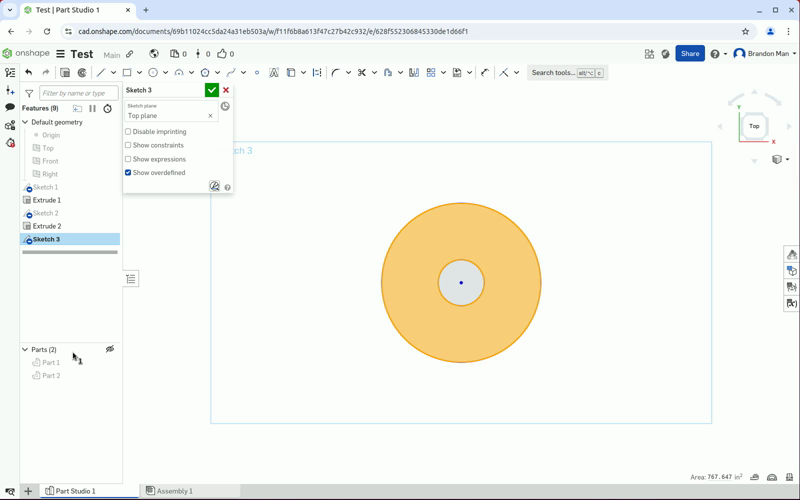
key(shift+y)
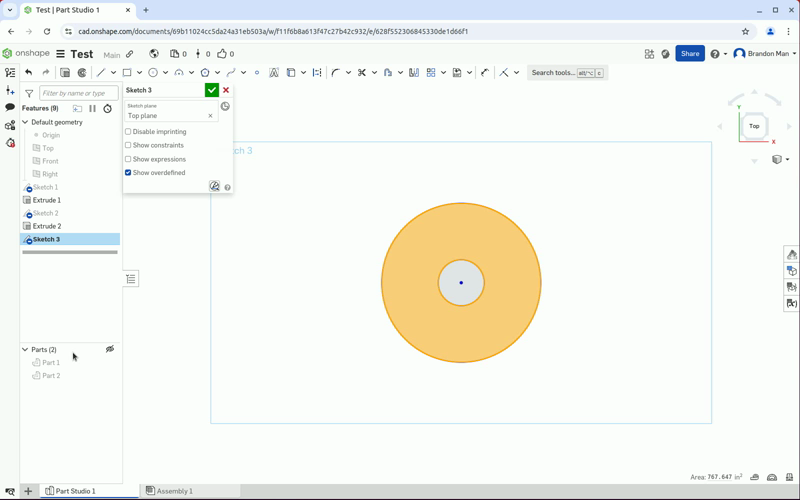
key(shift+e)
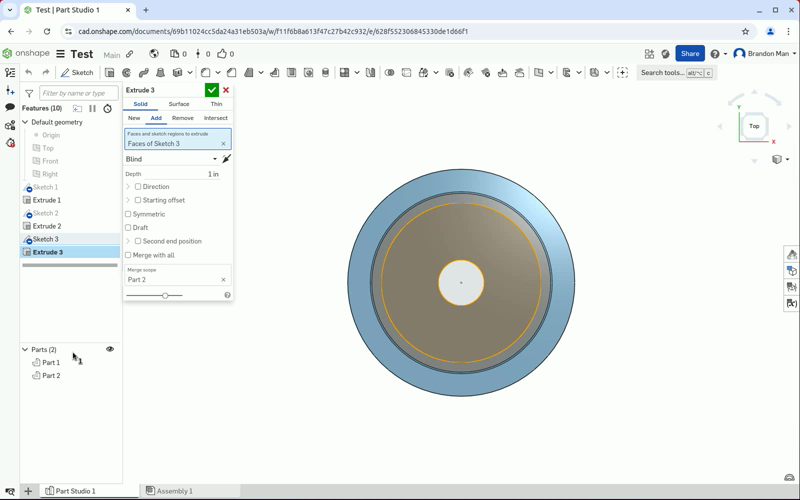
mouse_move(143, 106)
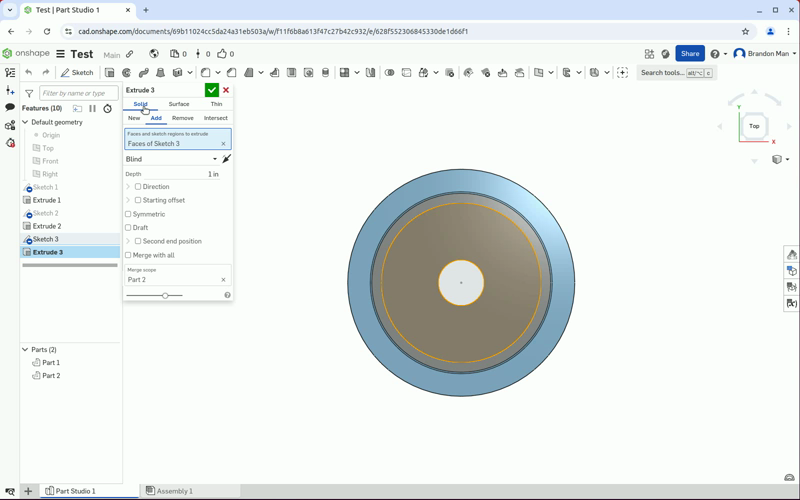
click(143, 106)
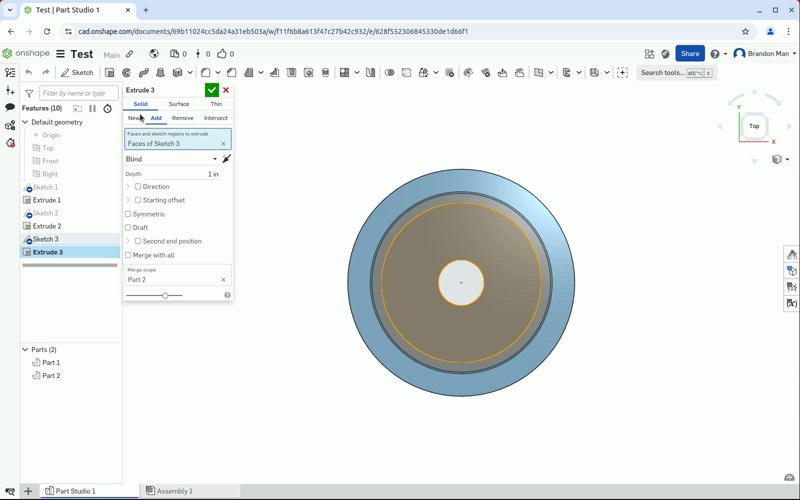
mouse_move(137, 120)
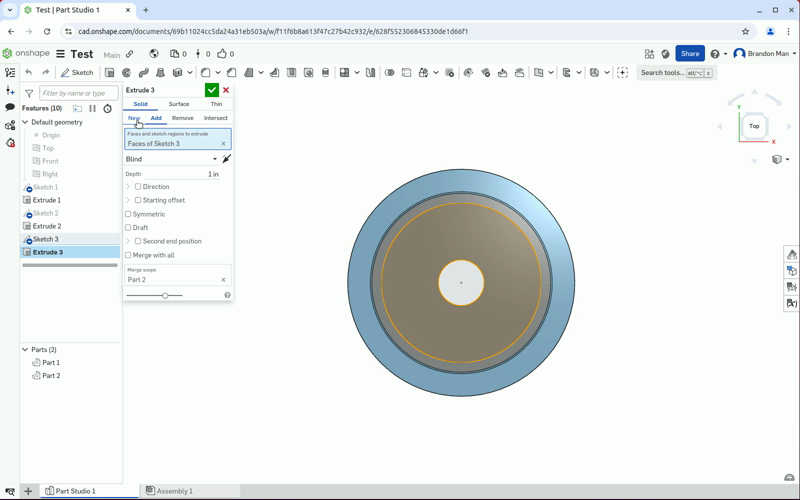
click(137, 120)
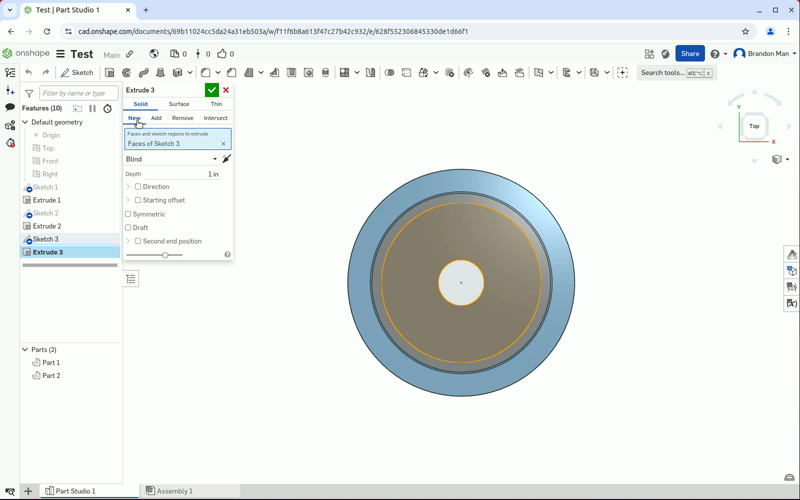
key(tab, 4)
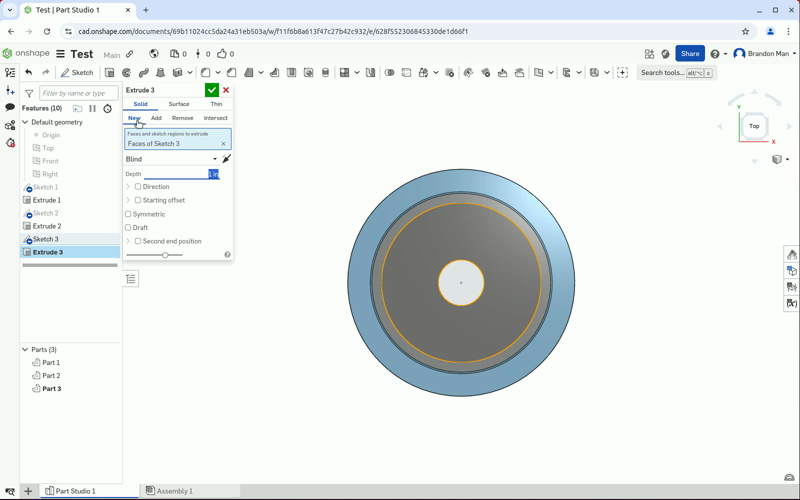
text(2.407)
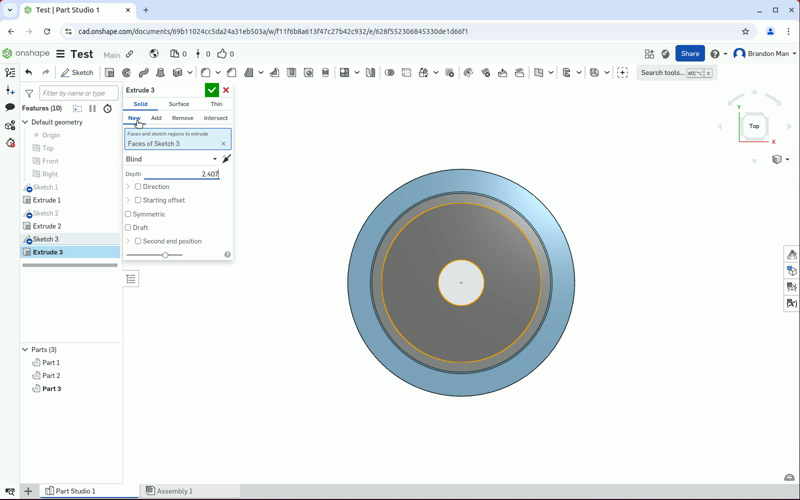
key(enter)
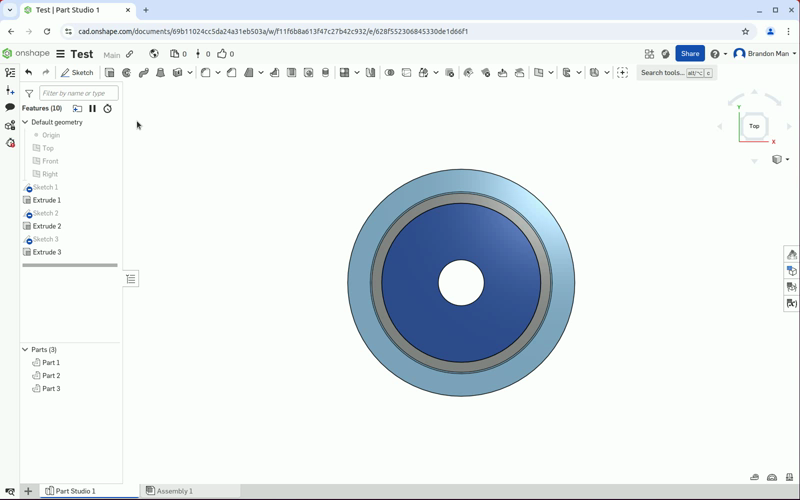
key(shift+h)
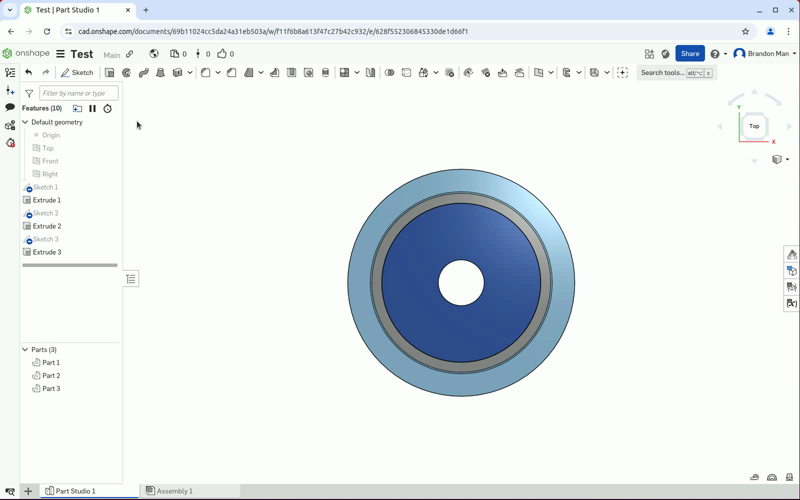
key(shift+h)
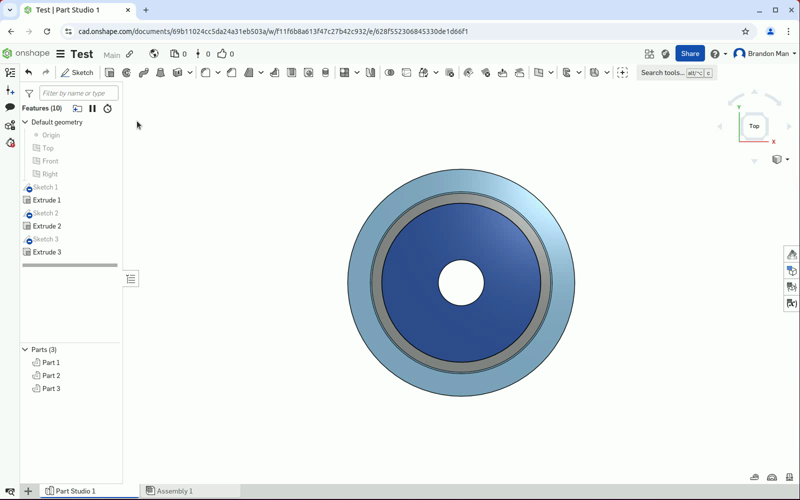
mouse_move(73, 189)
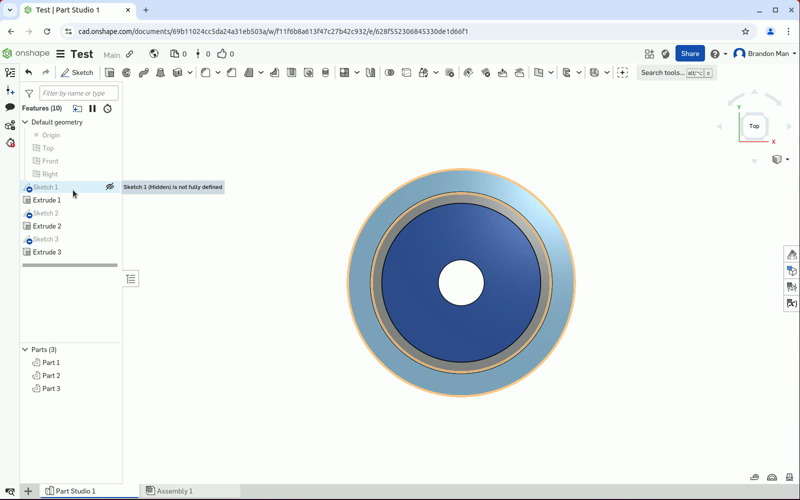
click(73, 189)
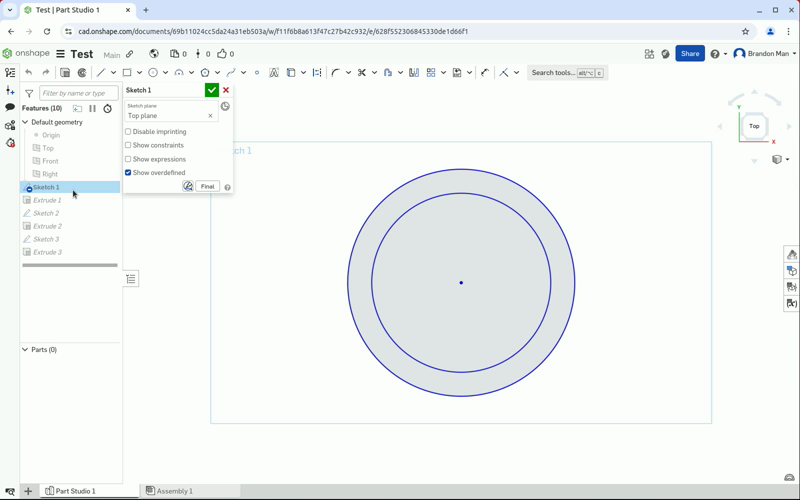
mouse_move(229, 92)
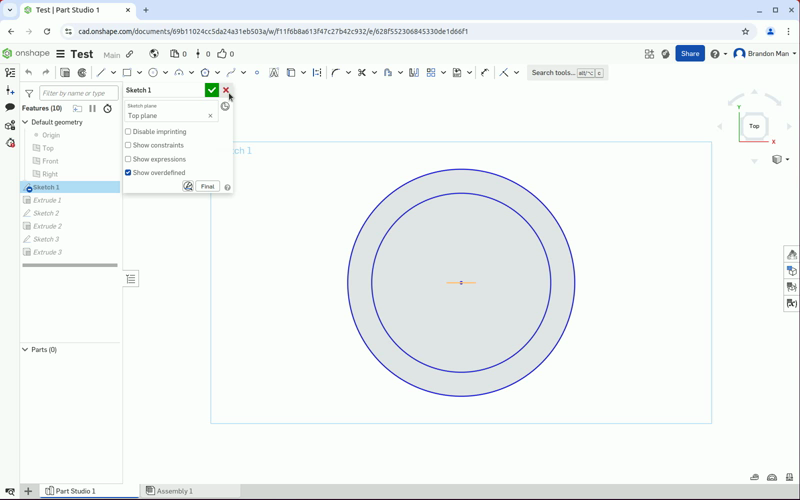
click(229, 92)
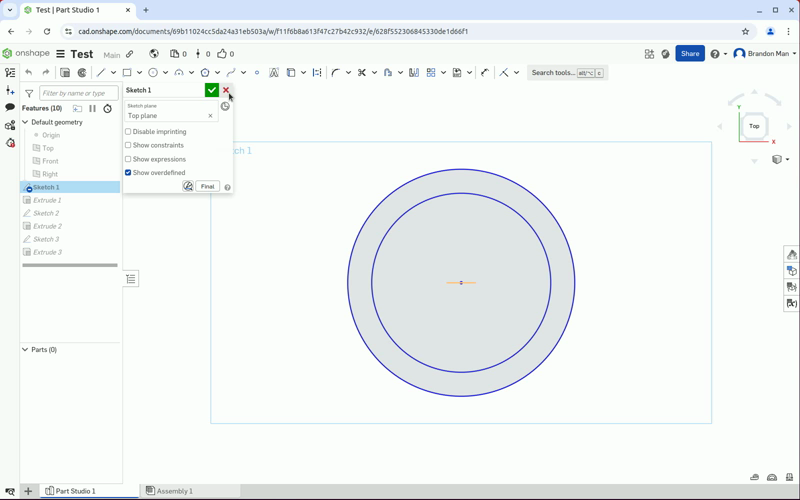
key(shift+s)
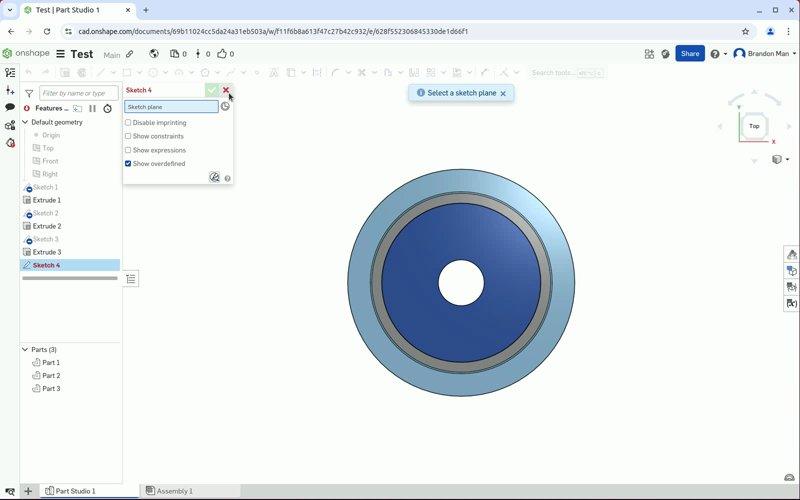
mouse_move(73, 150)
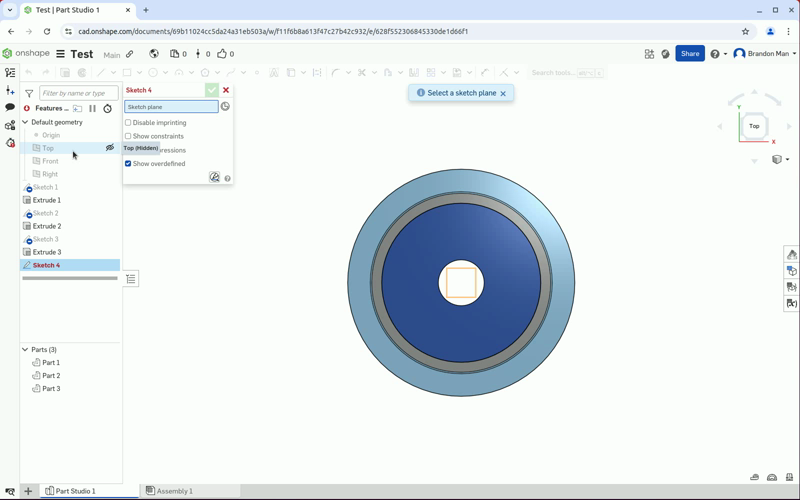
click(73, 150)
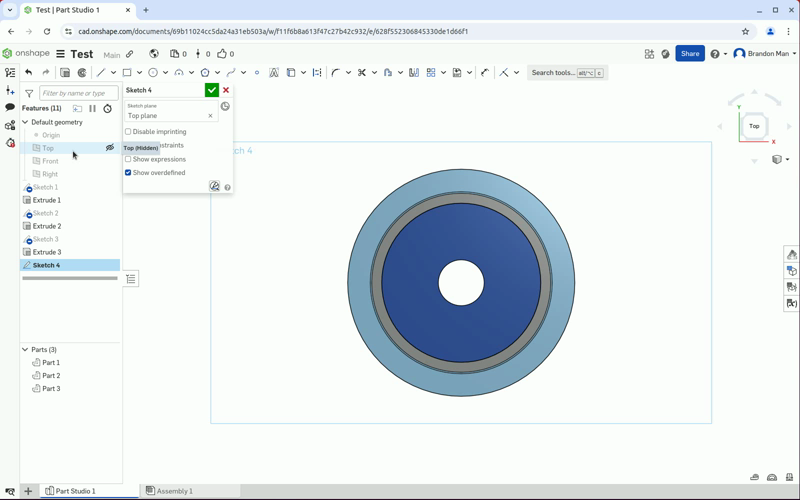
mouse_move(73, 352)
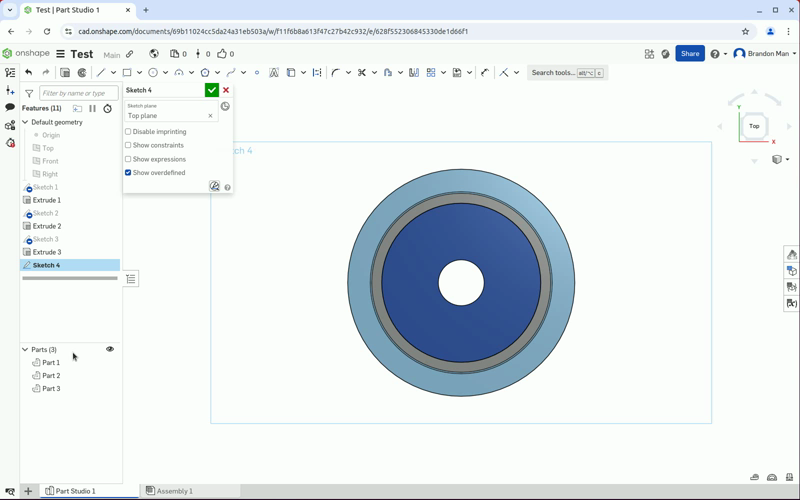
key(y)
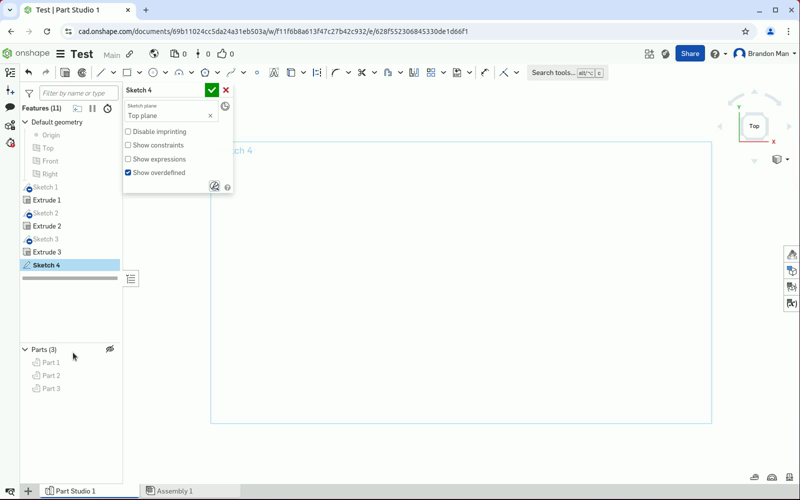
key(c)
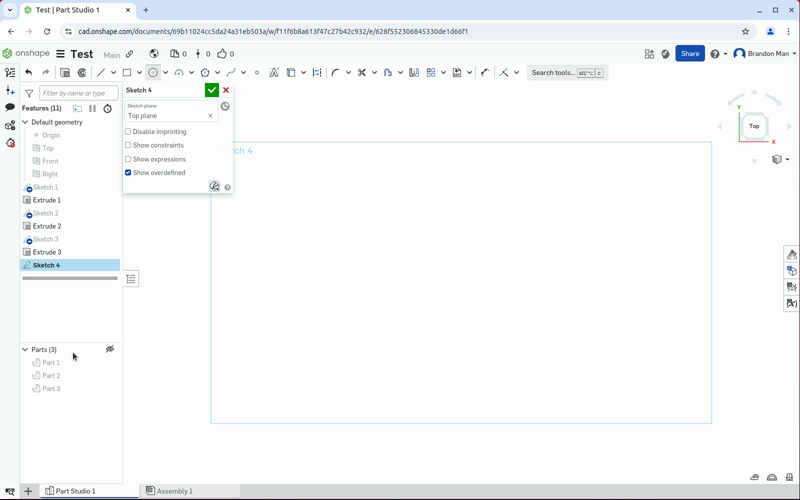
key_down(shift)
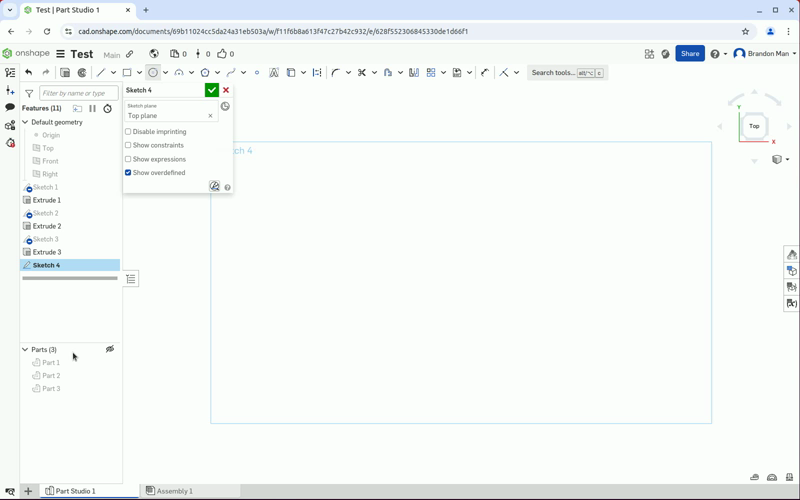
mouse_move(461, 282)
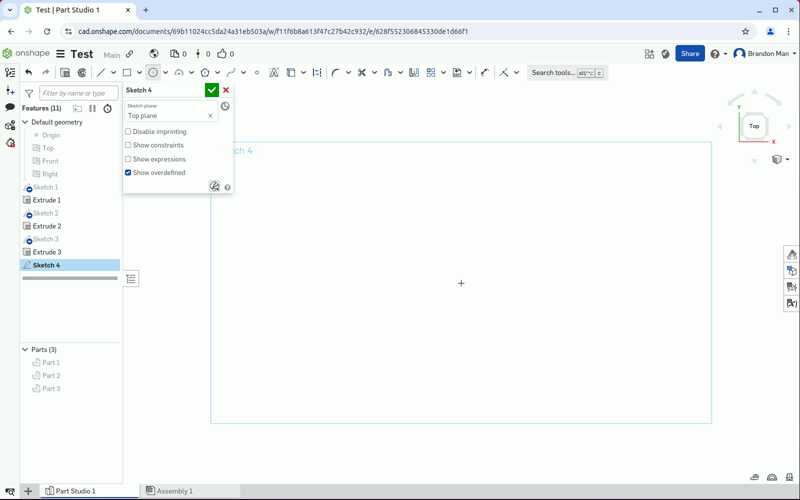
click(461, 282)
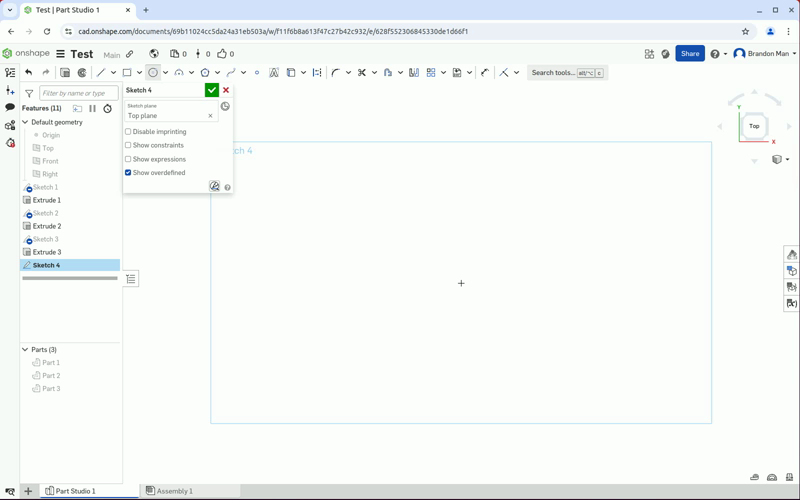
key_up(shift)
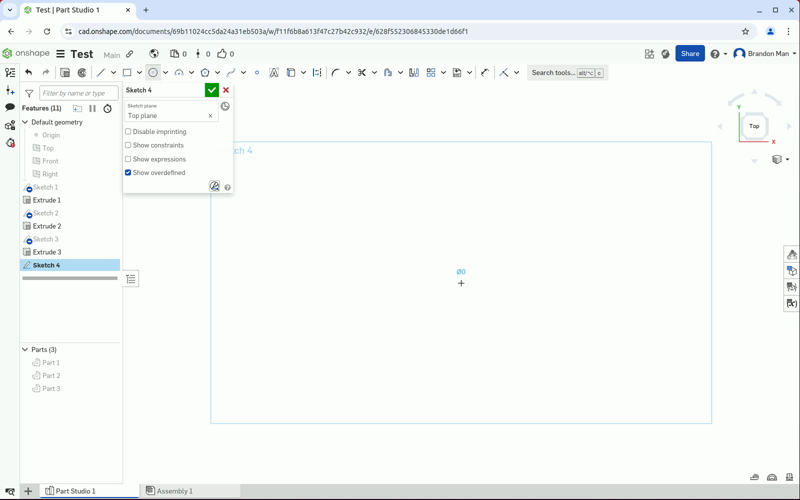
mouse_move(552, 282)
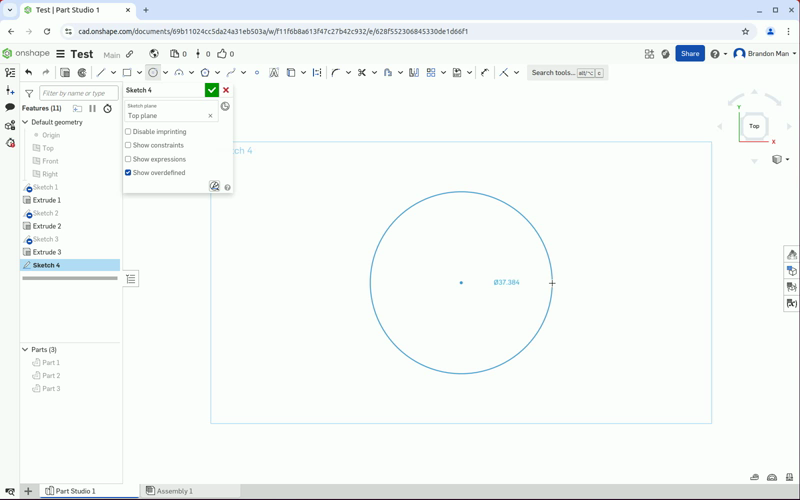
click(552, 282)
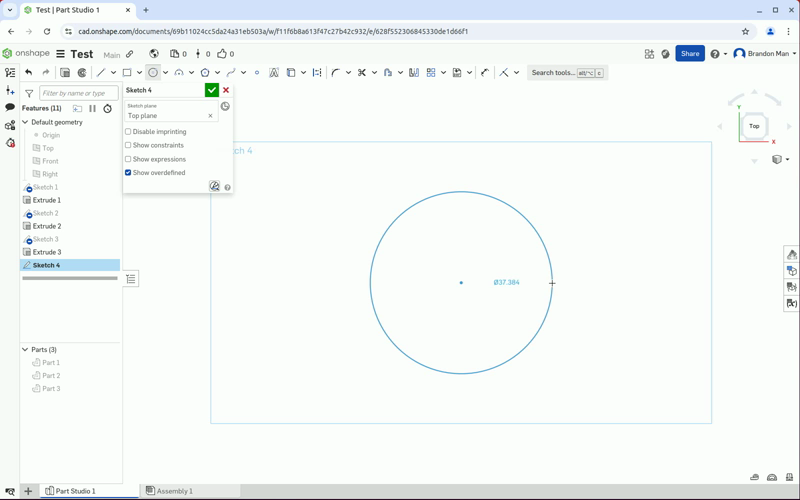
key(esc)
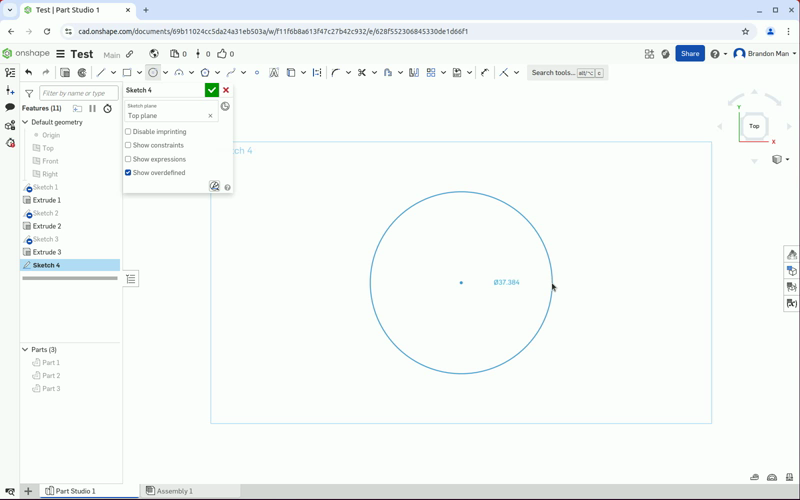
key(c)
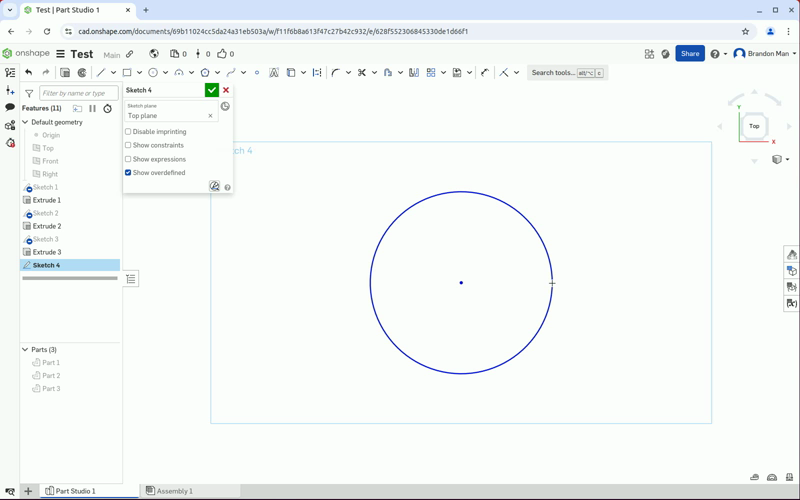
key_down(shift)
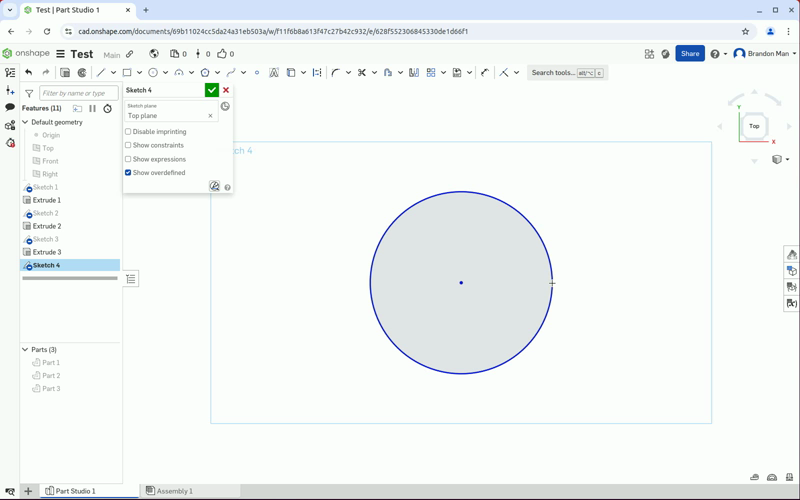
mouse_move(461, 282)
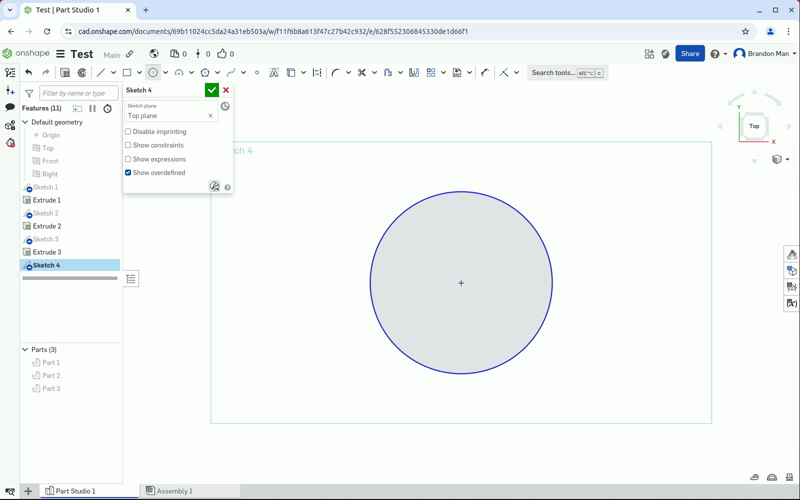
click(461, 282)
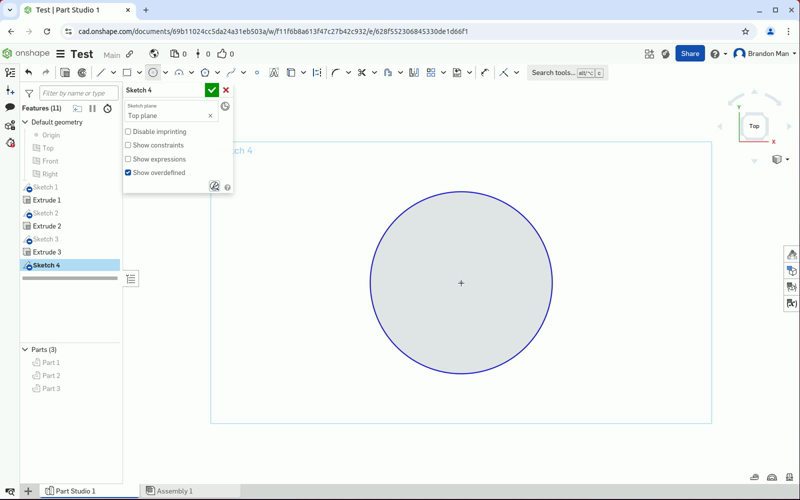
key_up(shift)
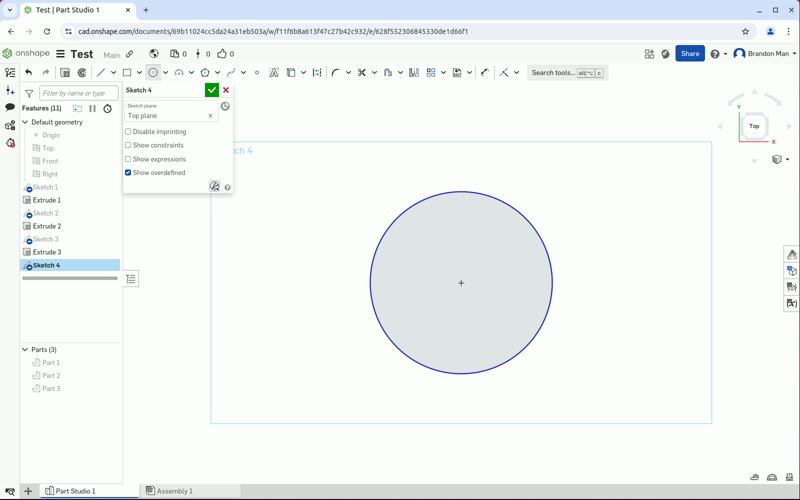
mouse_move(540, 282)
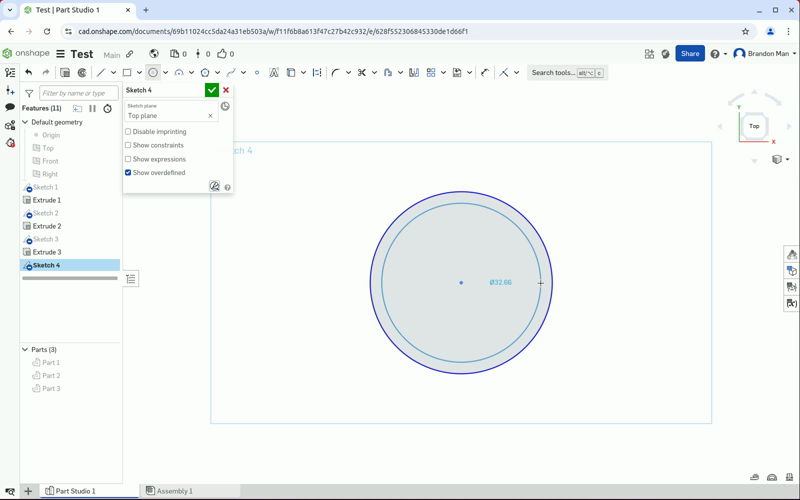
click(540, 282)
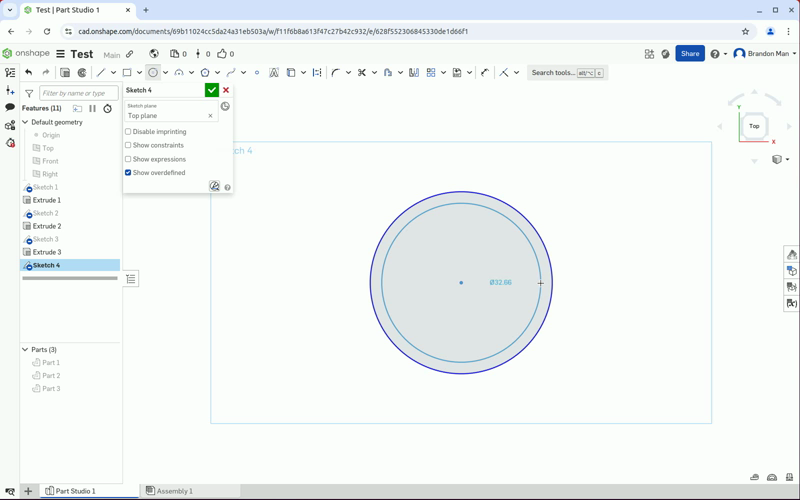
key(esc)
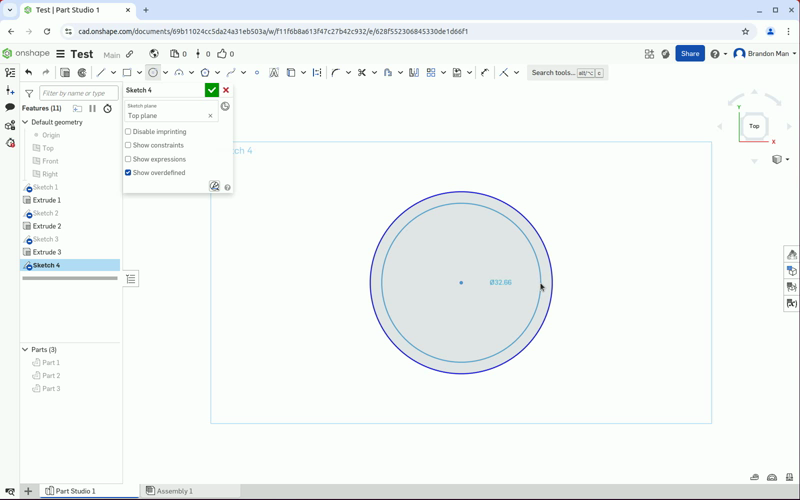
mouse_move(389, 326)
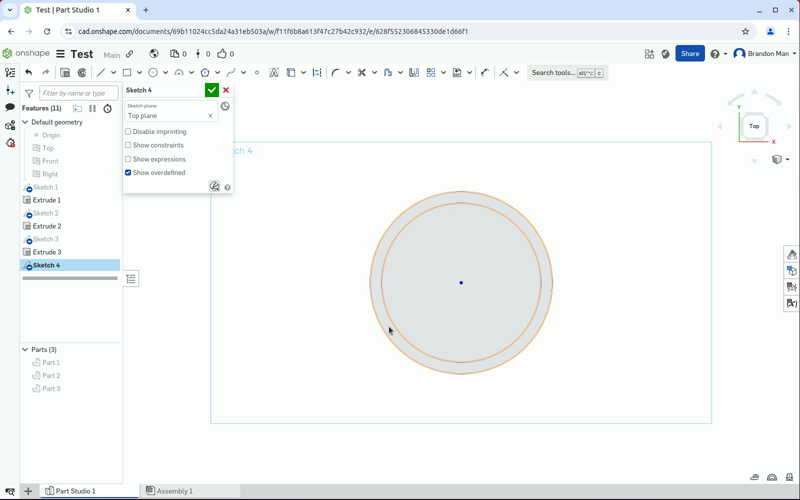
click(389, 326)
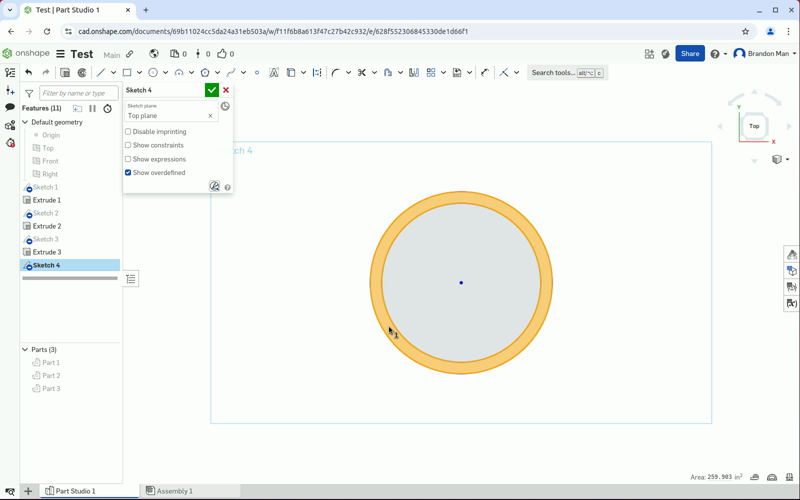
mouse_move(73, 352)
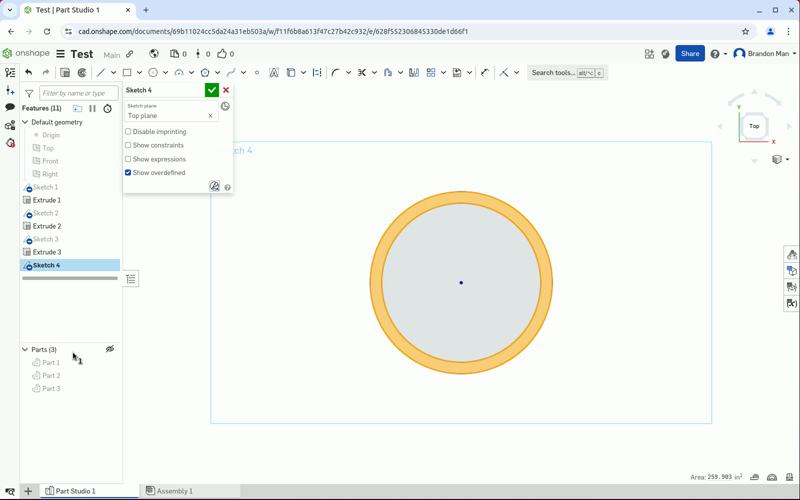
key(shift+y)
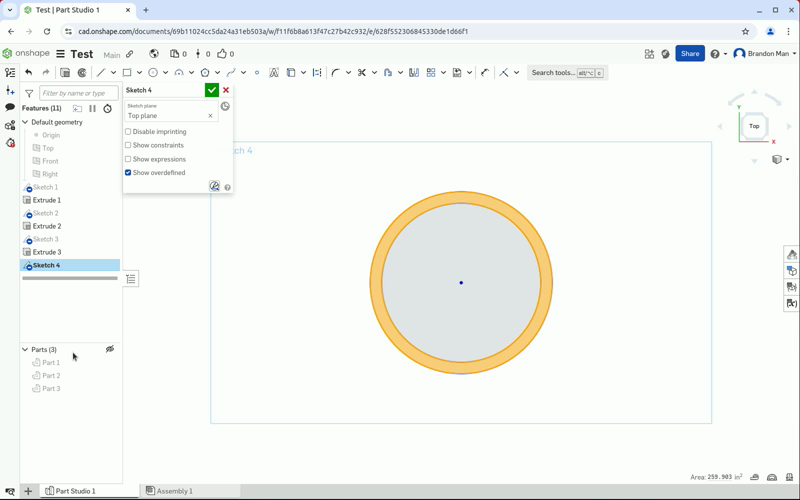
key(shift+e)
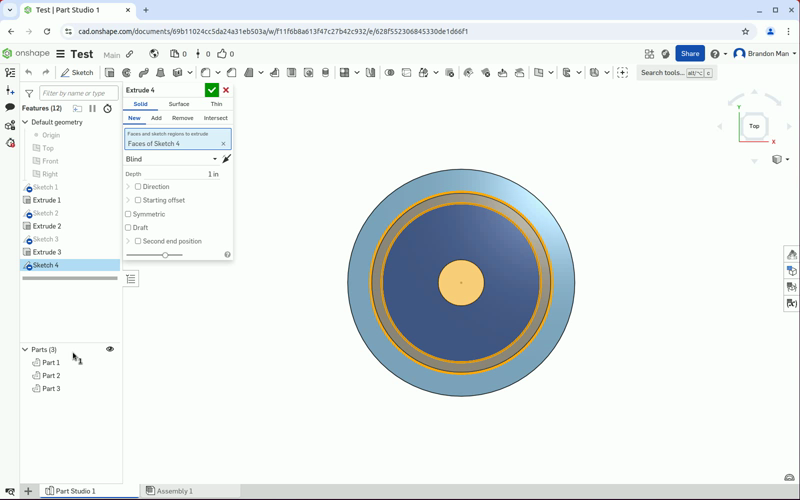
mouse_move(143, 106)
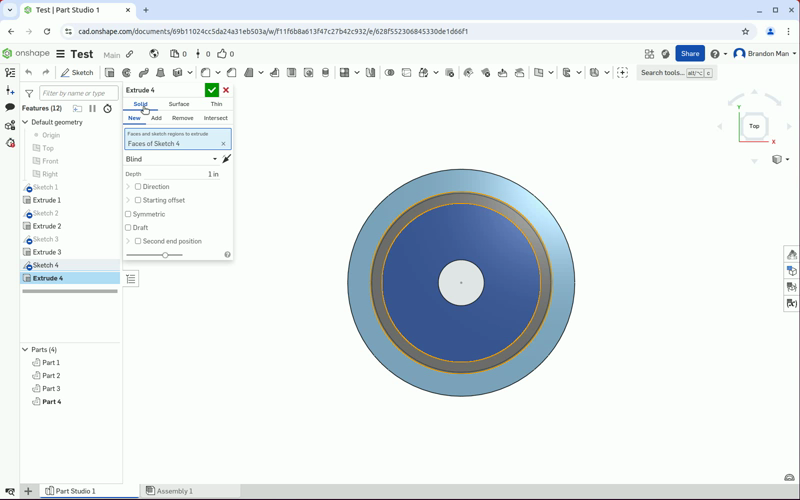
click(143, 106)
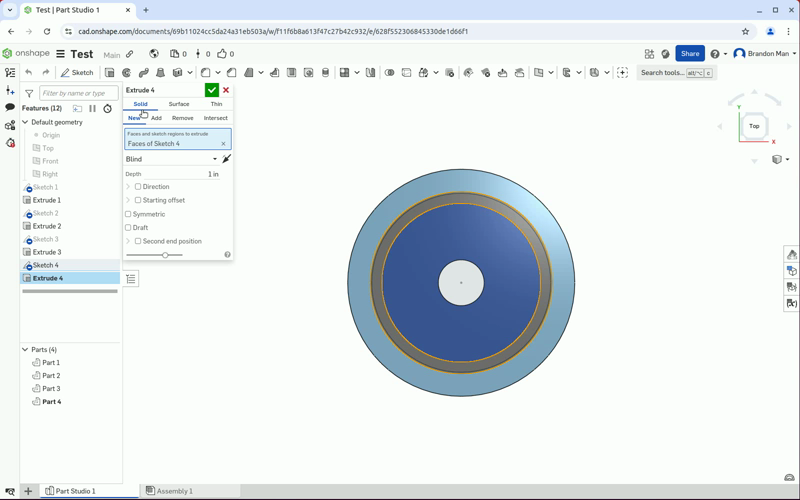
mouse_move(137, 120)
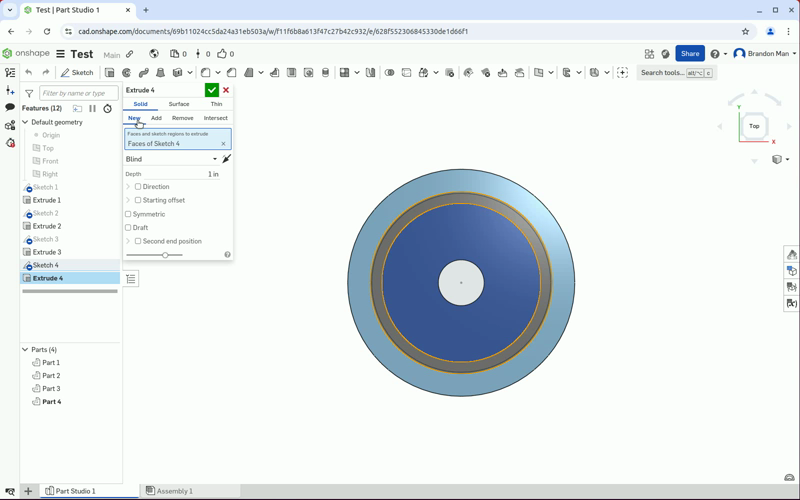
click(137, 120)
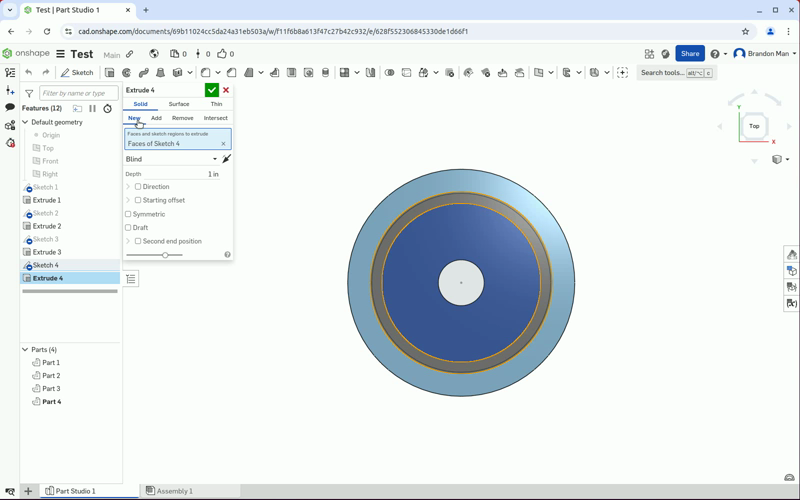
key(tab, 4)
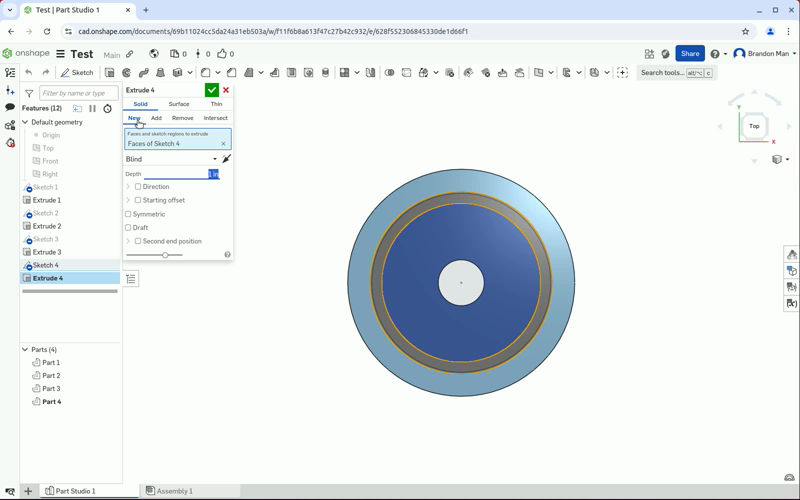
text(11.554)
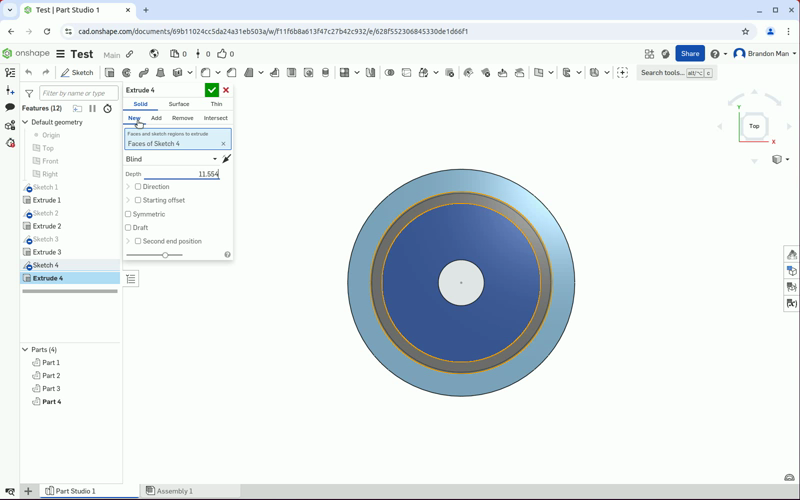
key(enter)
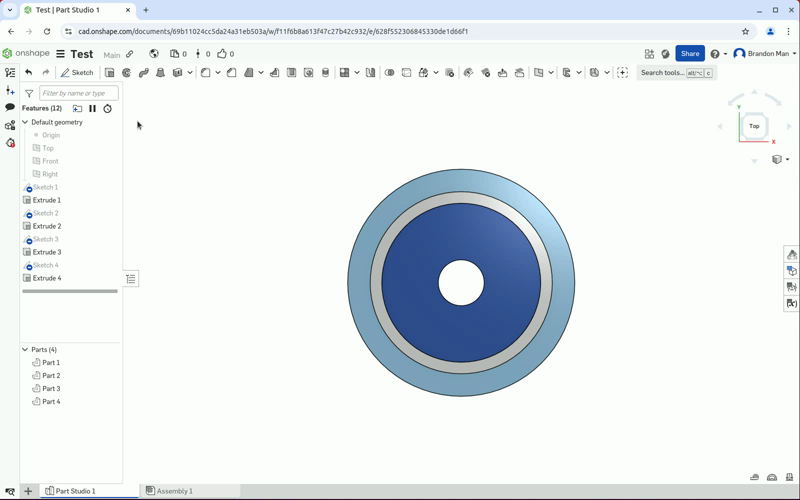
key(shift+h)
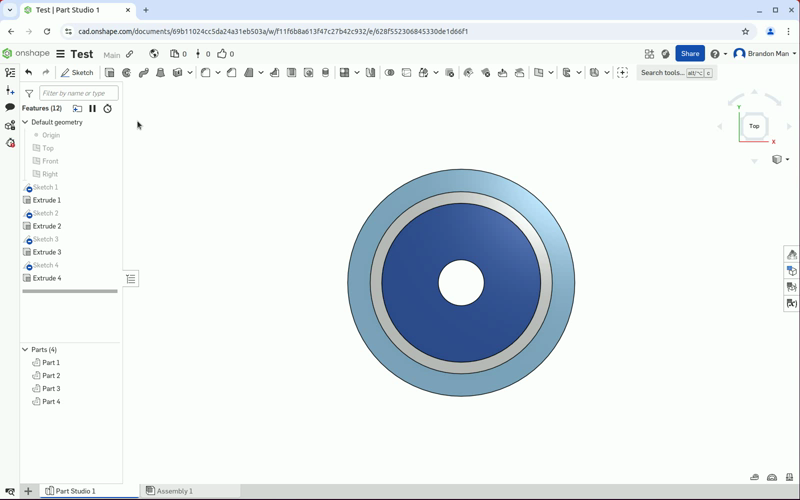
key(shift+h)
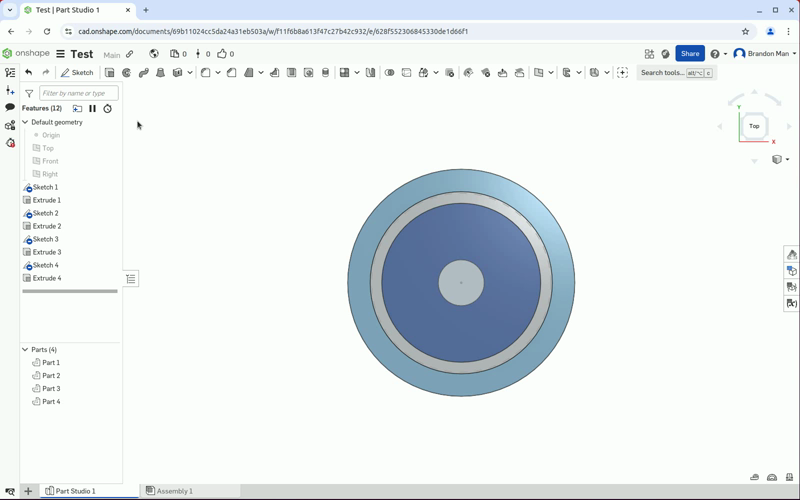
key(shift+7)
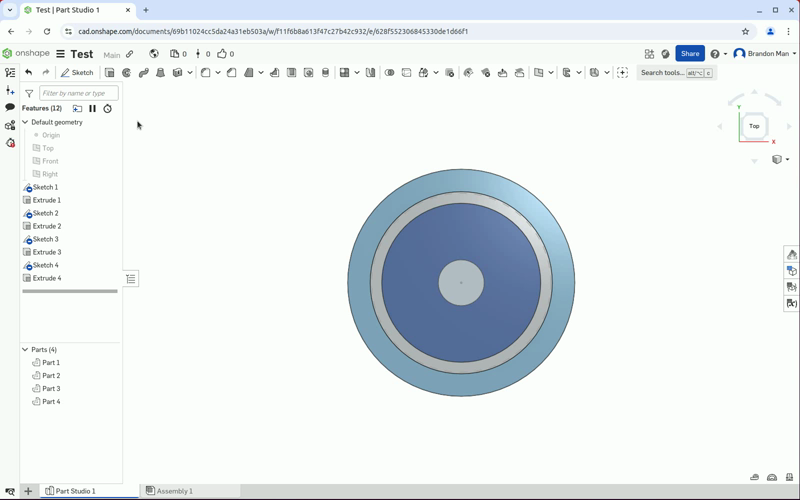
key(up, 3)
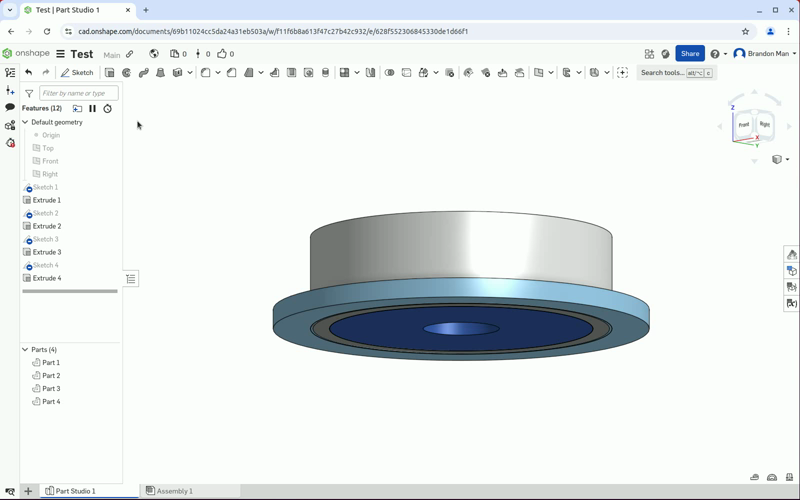
key(left, 3)
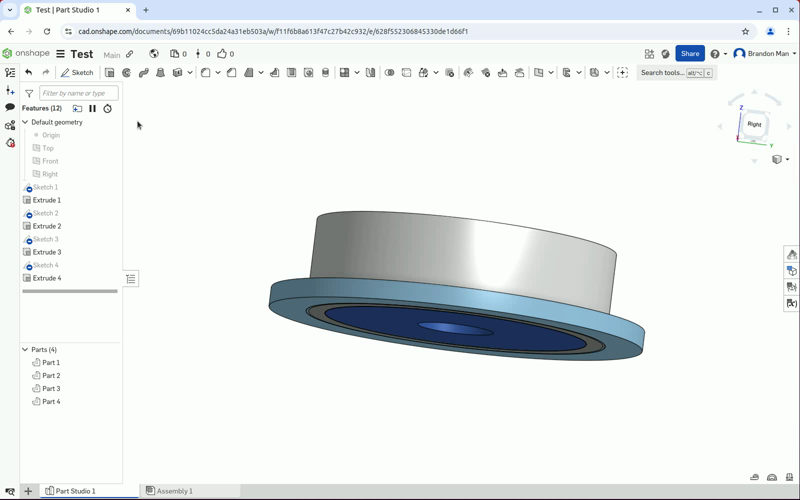
key(right, 3)
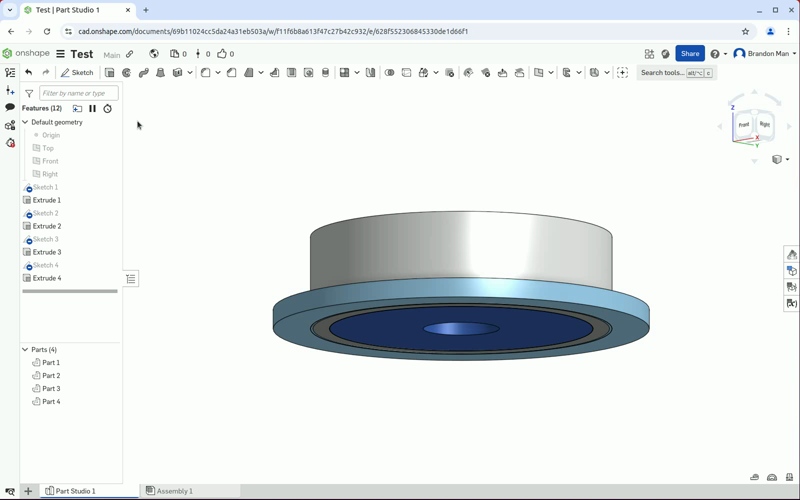
key(down, 3)
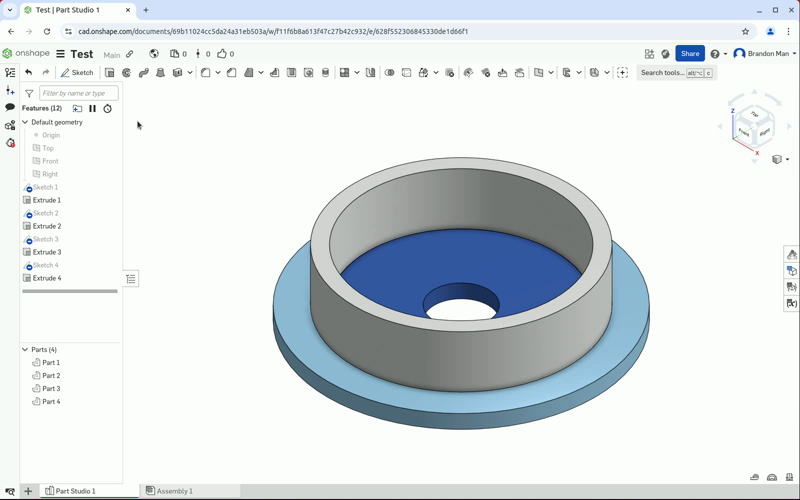
mouse_move(73, 189)
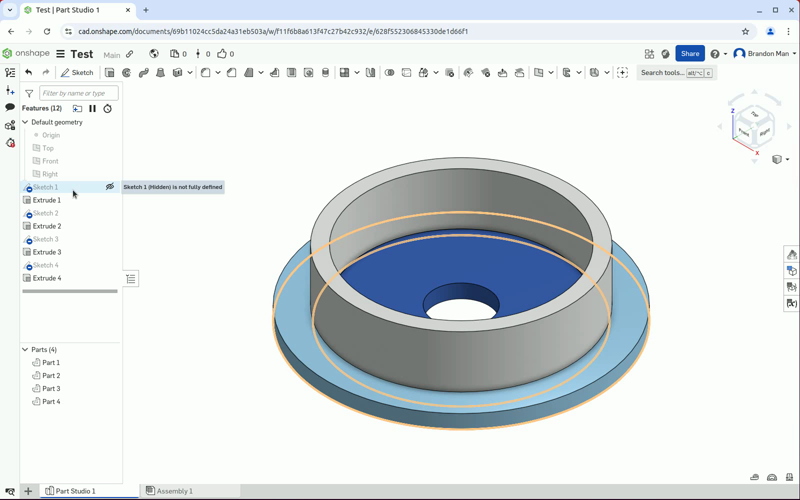
click(73, 189)